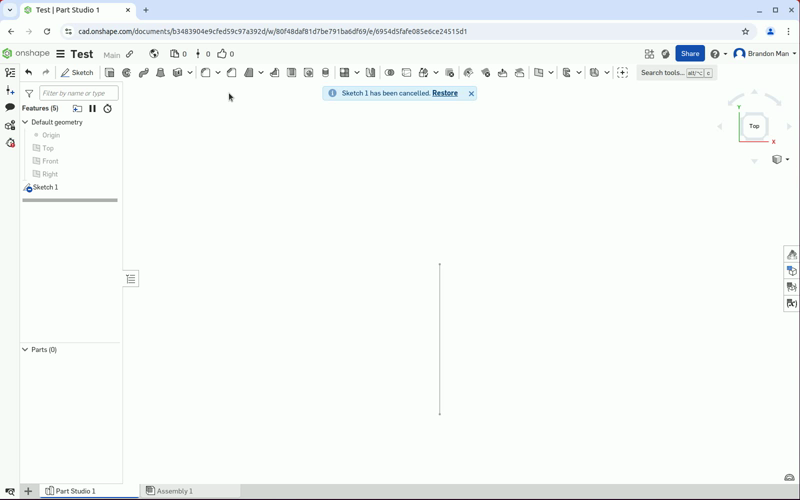
key(shift+h)
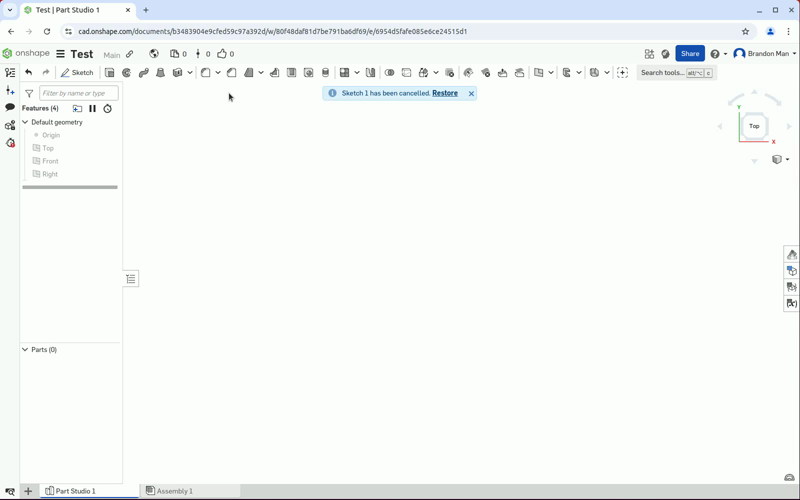
key(shift+s)
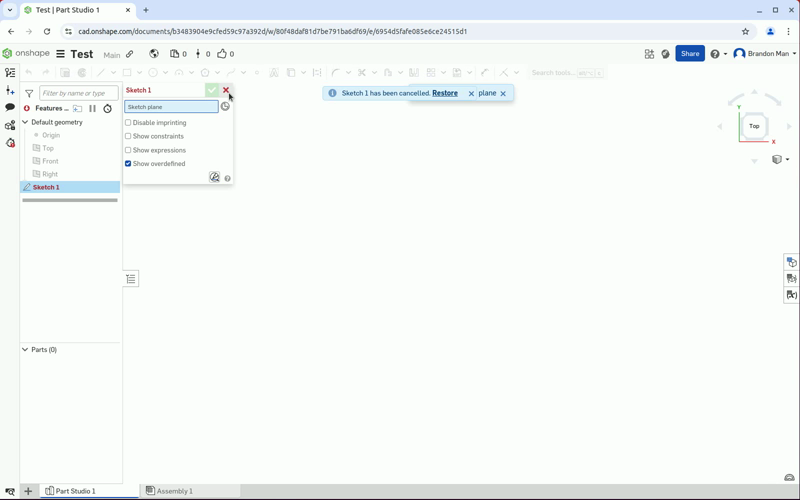
mouse_move(73, 150)
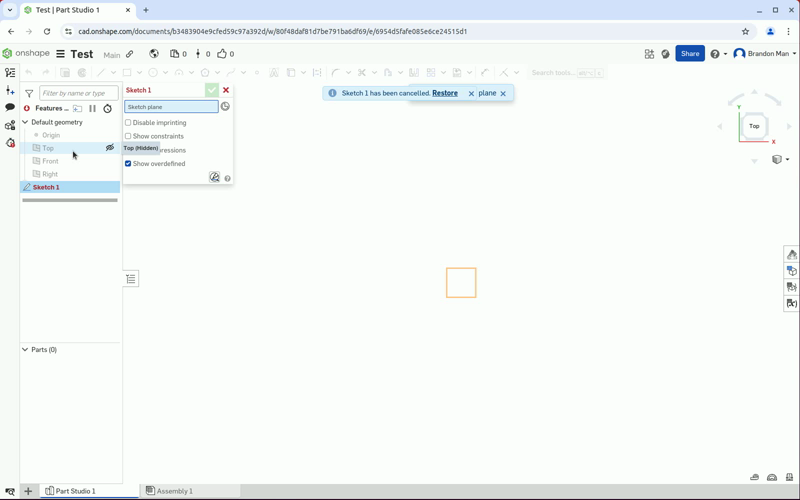
click(73, 150)
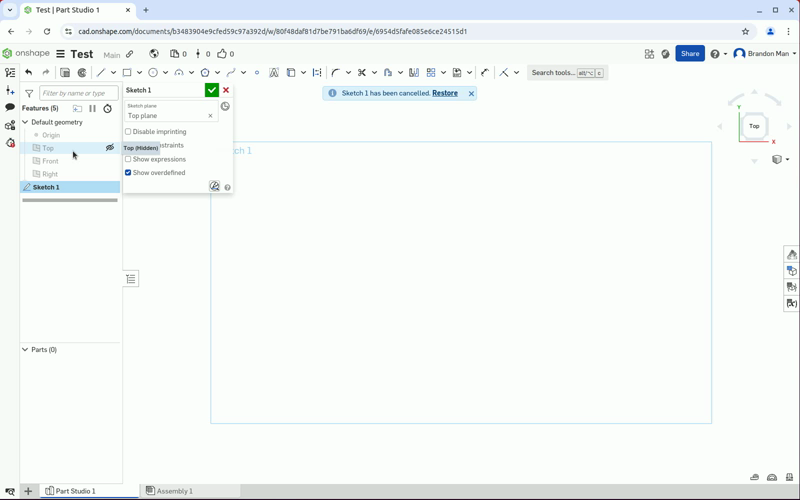
mouse_move(73, 352)
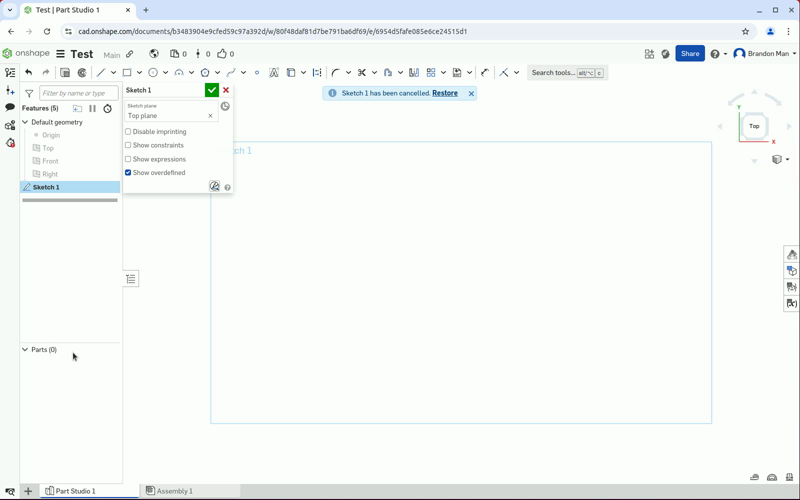
key(y)
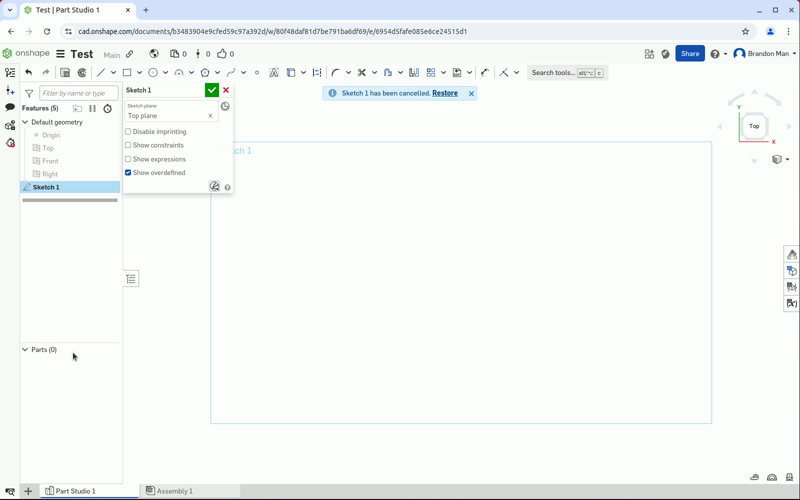
key(c)
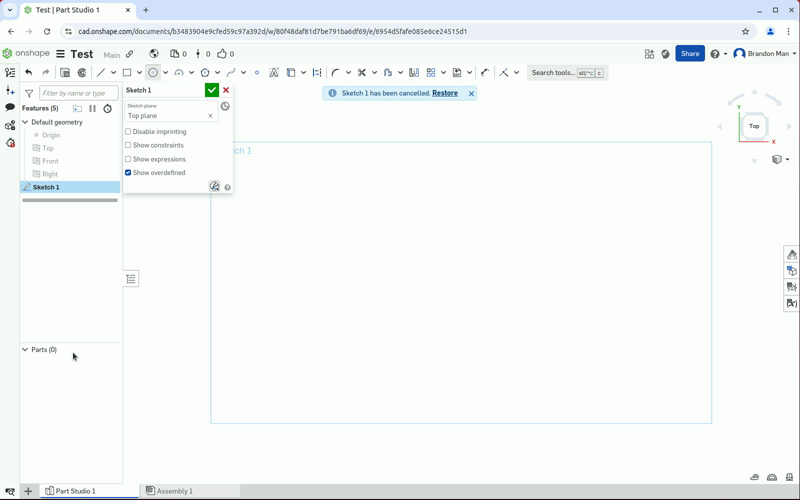
key_down(shift)
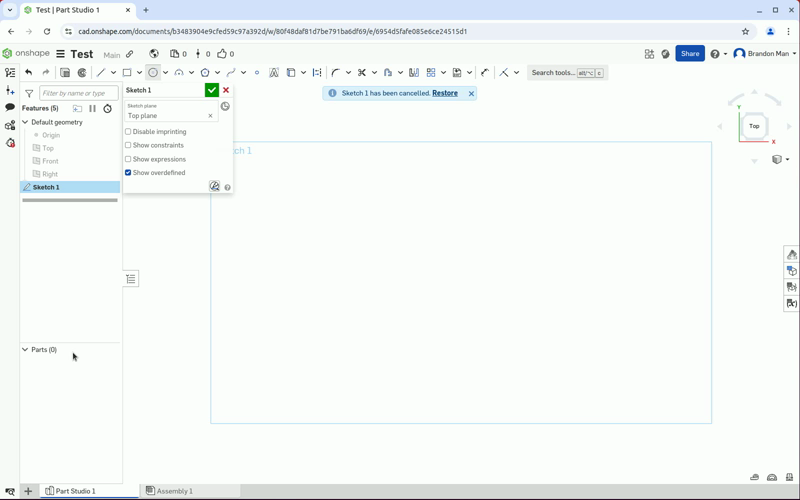
mouse_move(461, 282)
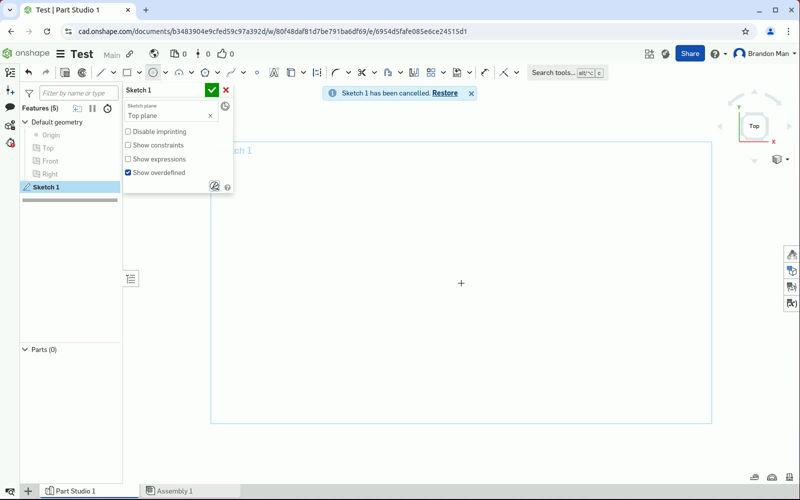
click(461, 282)
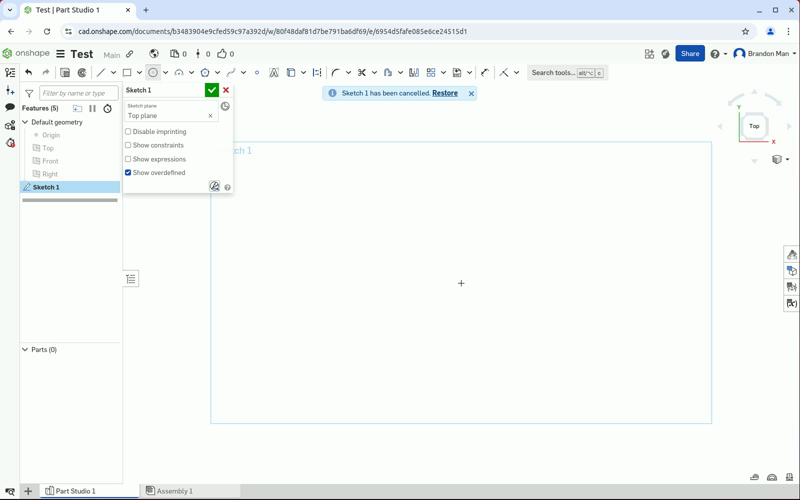
key_up(shift)
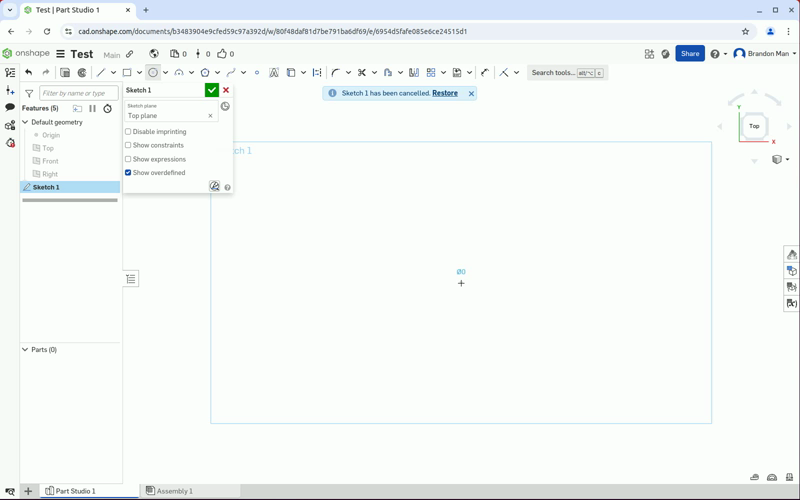
mouse_move(466, 282)
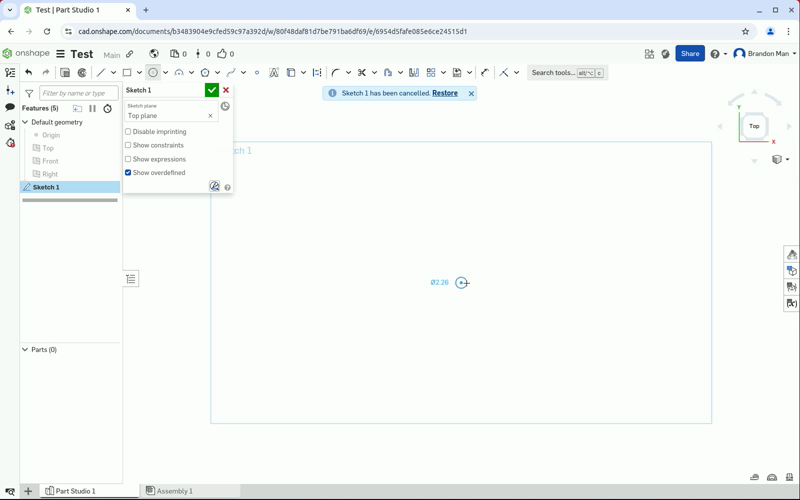
click(466, 282)
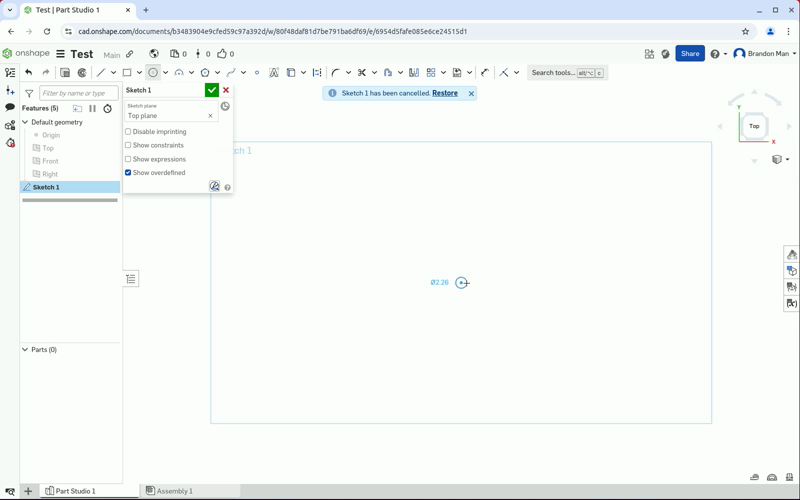
key(esc)
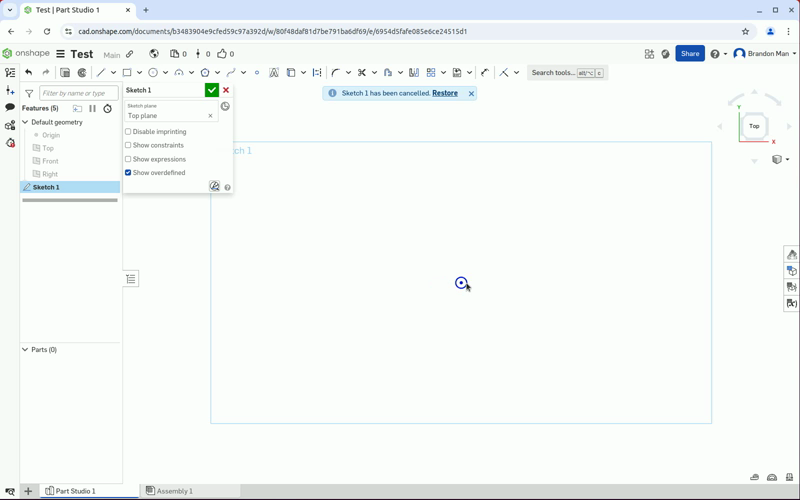
mouse_move(461, 281)
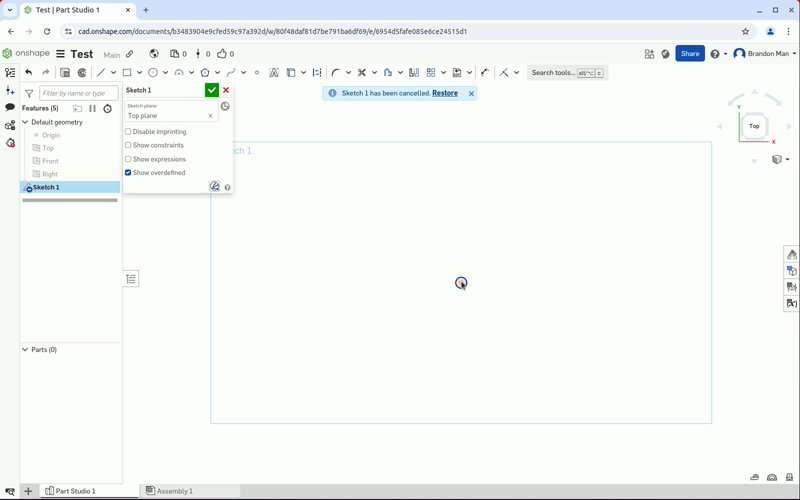
scroll(6)
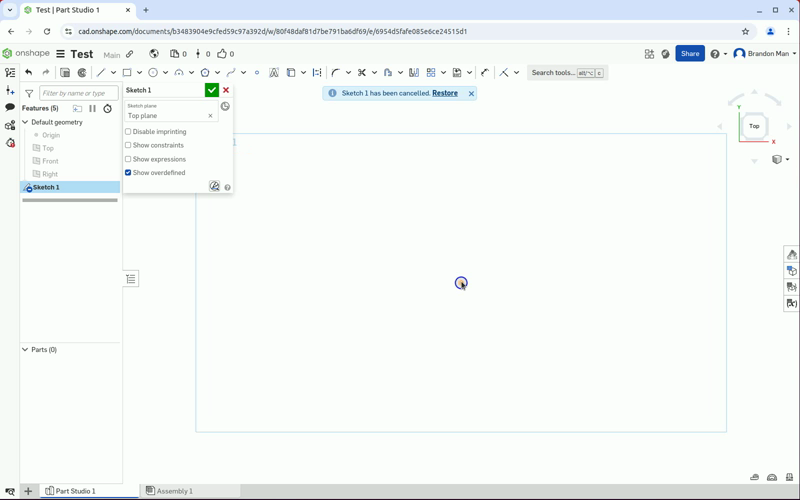
scroll(6)
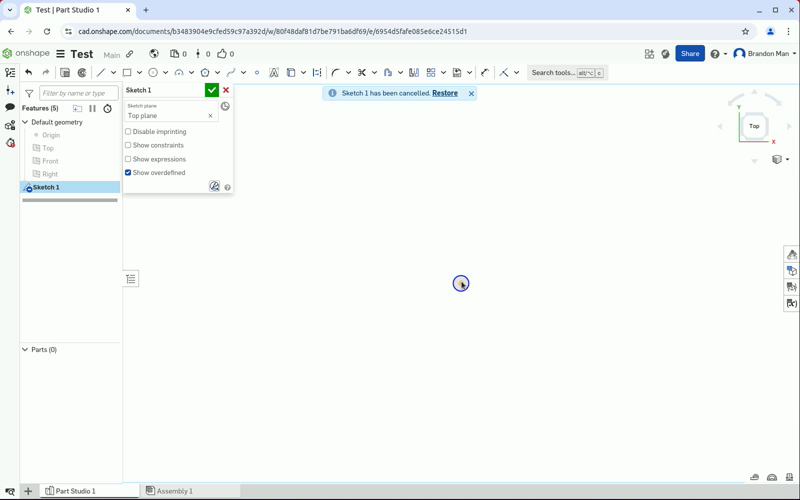
scroll(6)
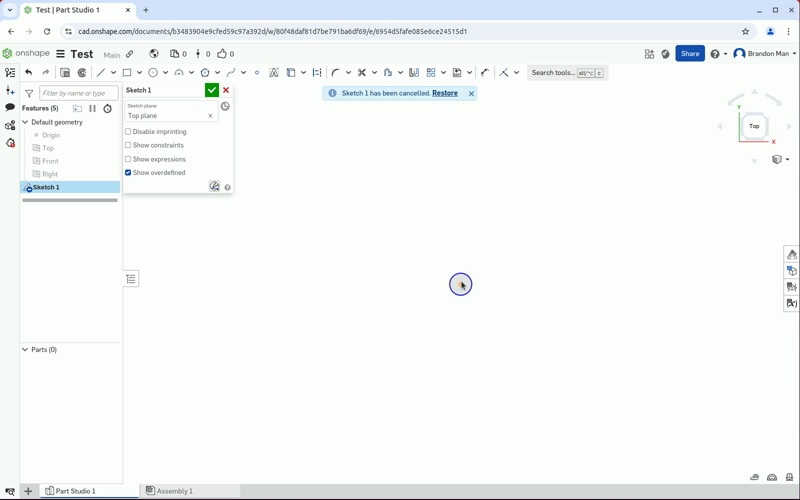
scroll(6)
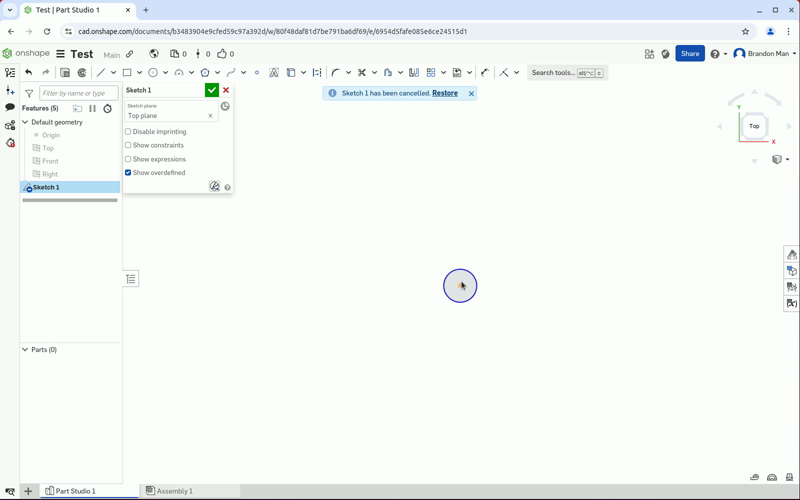
scroll(6)
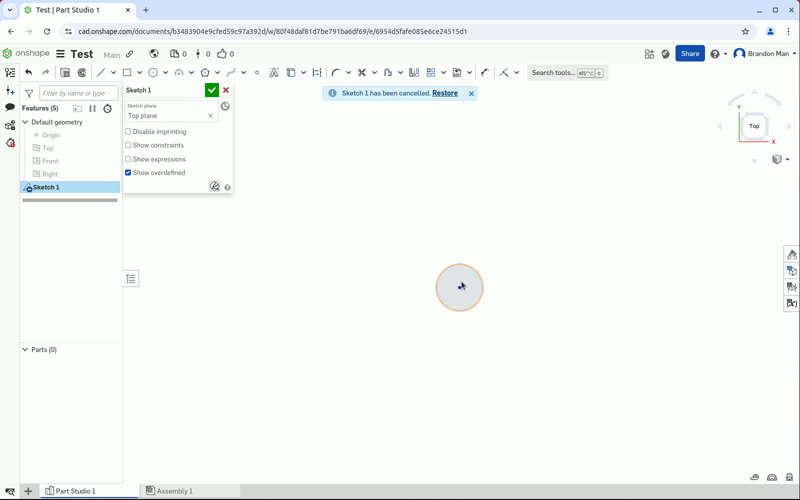
scroll(6)
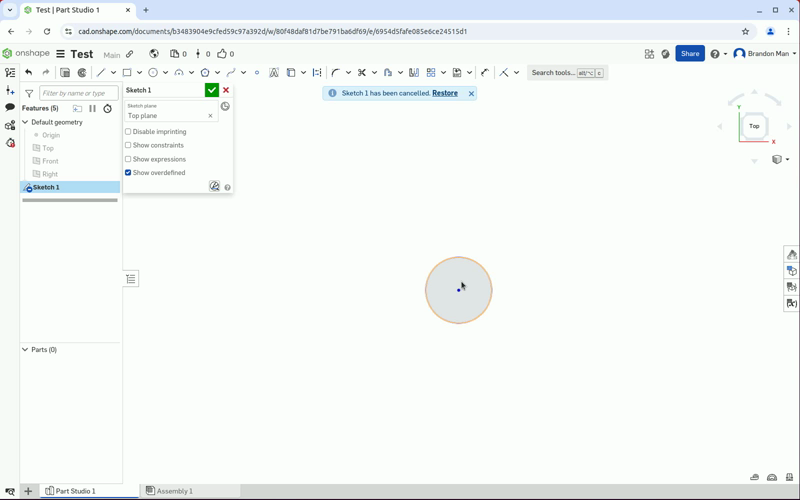
scroll(6)
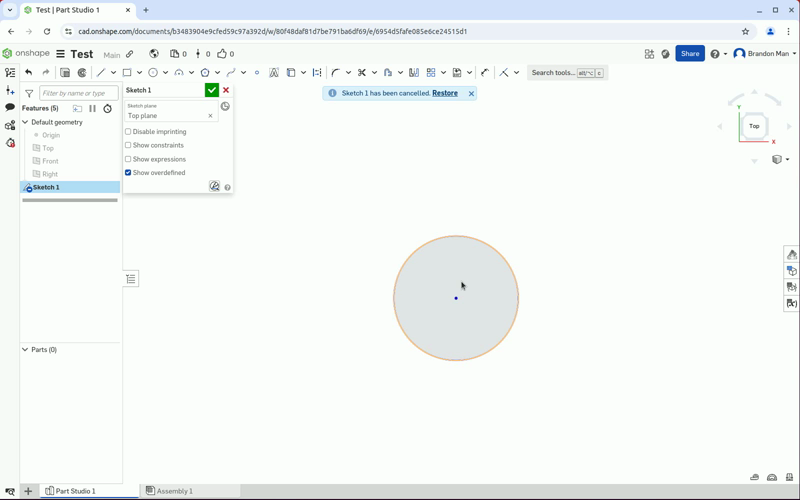
click(461, 281)
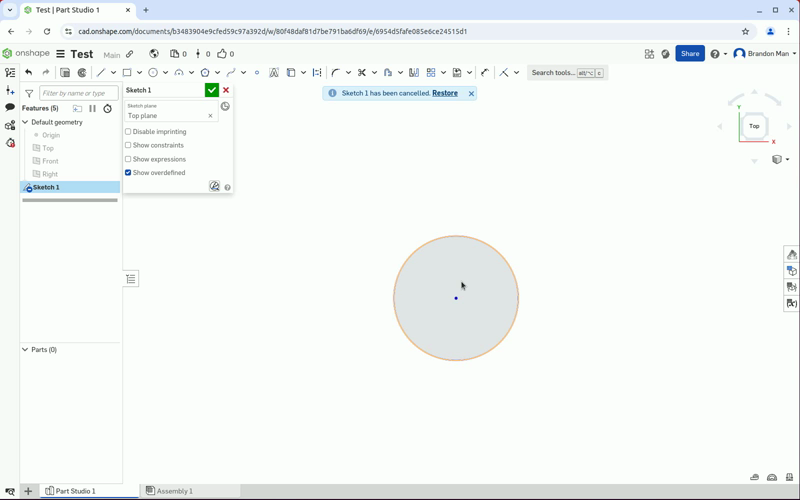
scroll(-6)
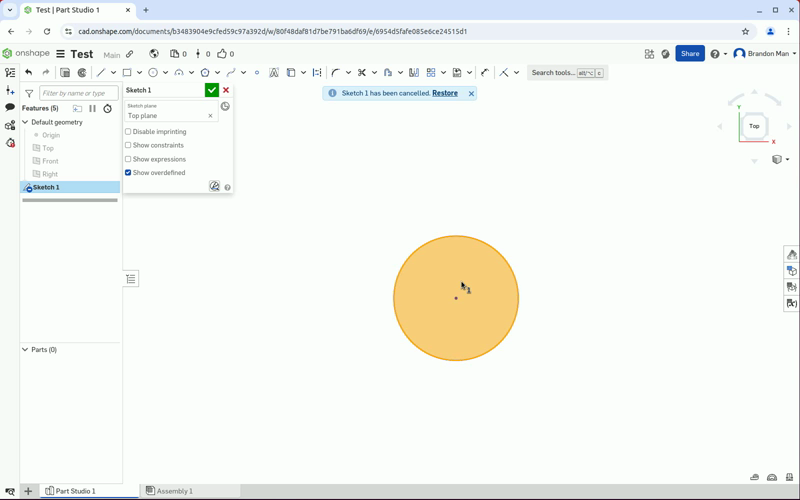
scroll(-6)
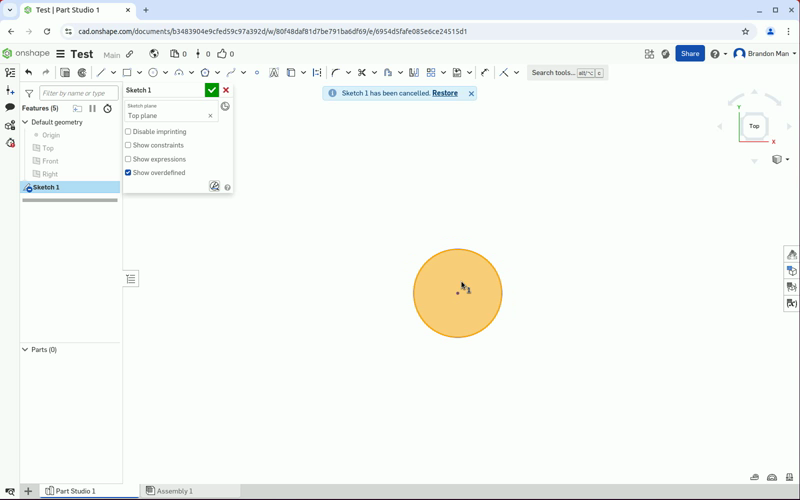
scroll(-6)
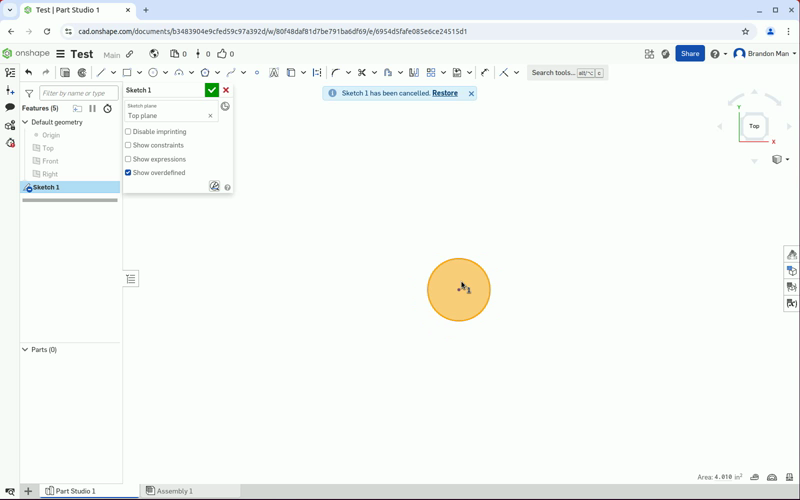
scroll(-6)
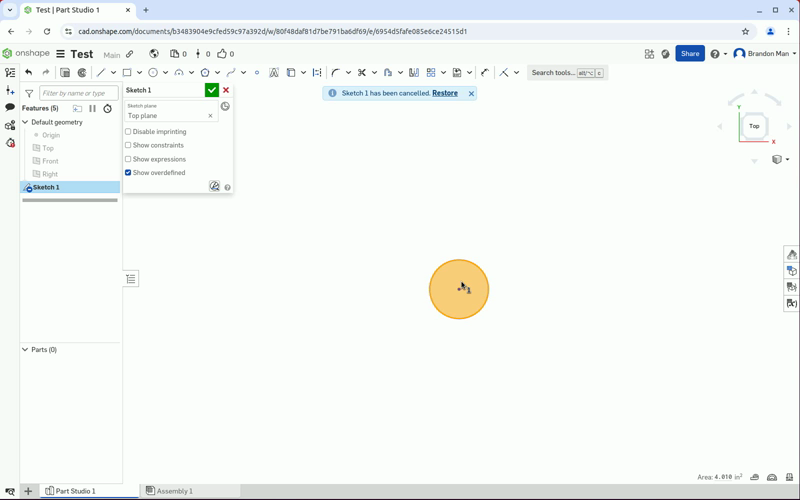
scroll(-6)
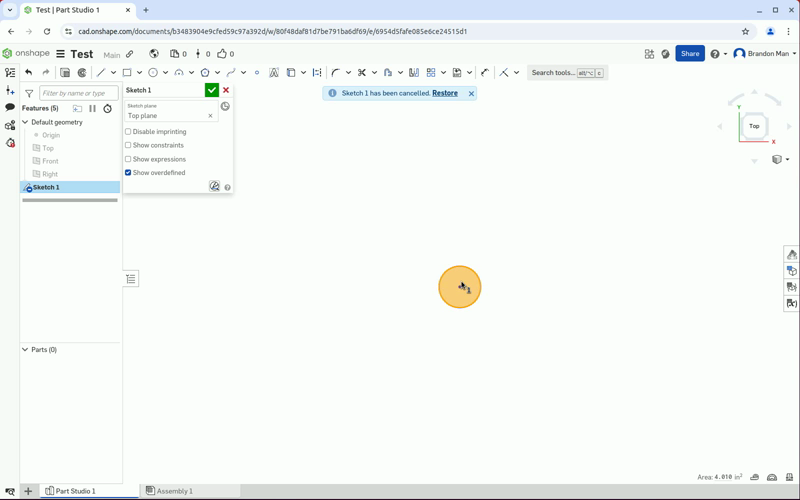
scroll(-6)
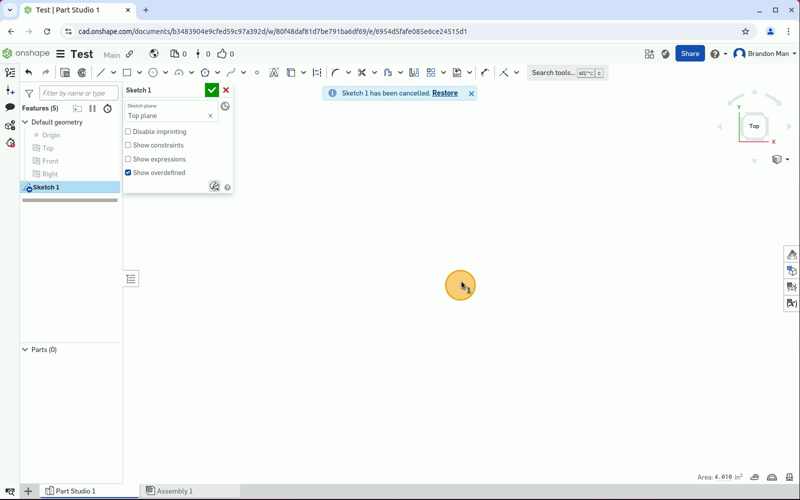
scroll(-6)
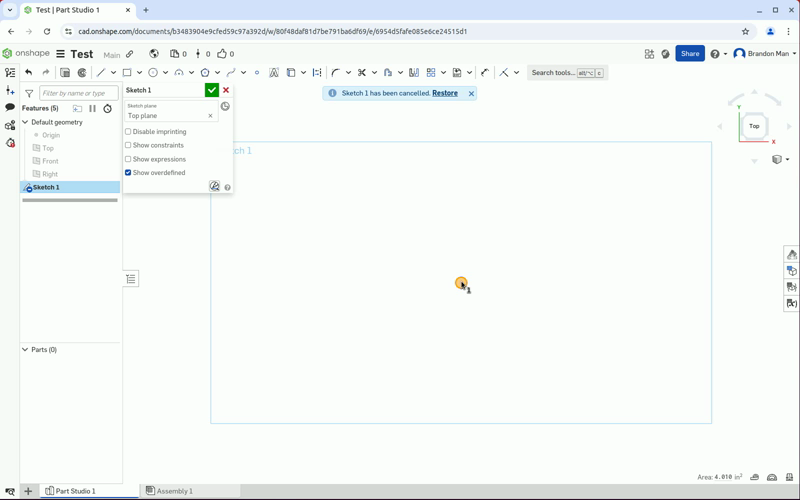
mouse_move(73, 352)
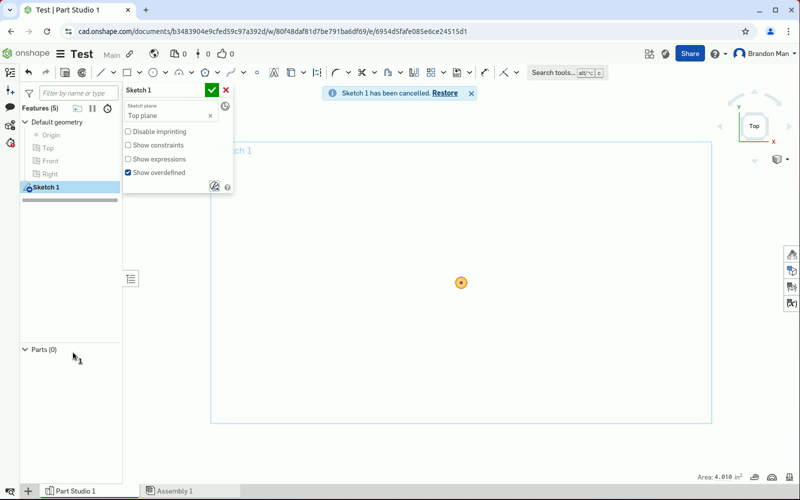
key(shift+y)
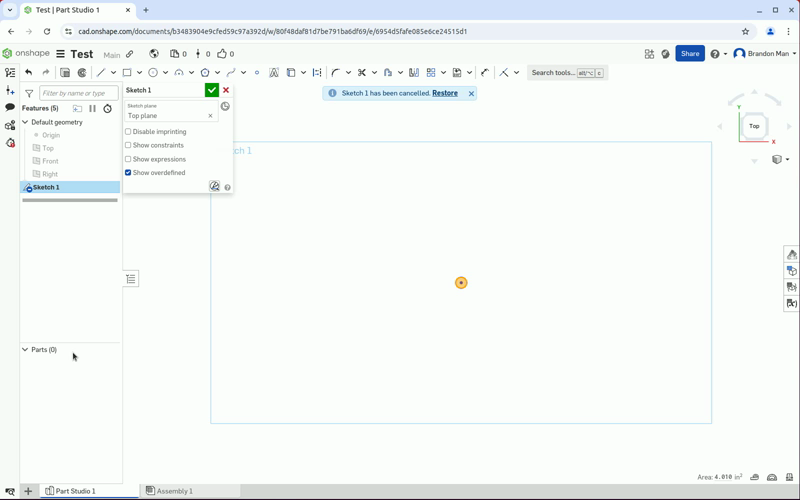
key(shift+e)
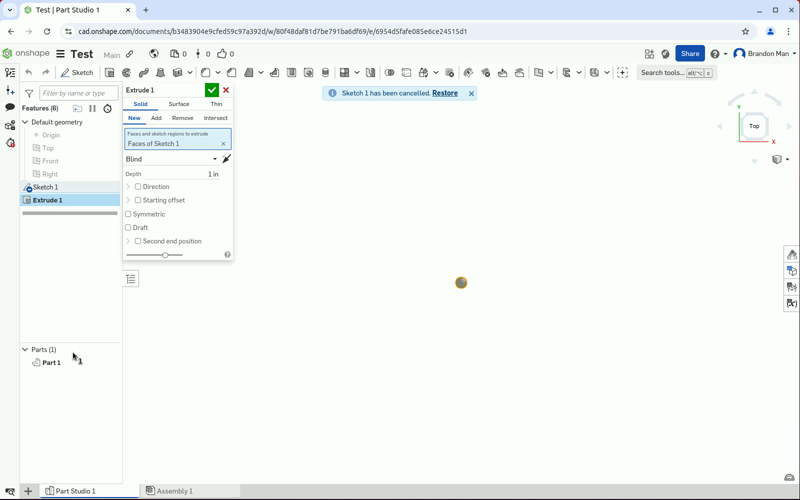
mouse_move(143, 106)
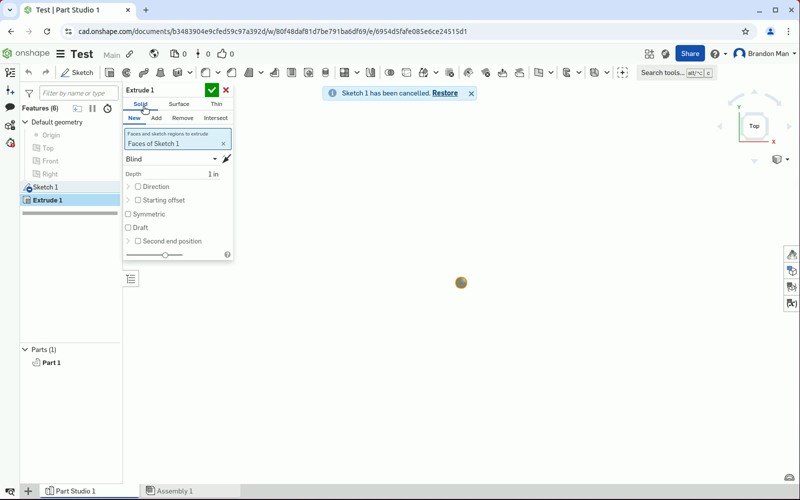
click(143, 106)
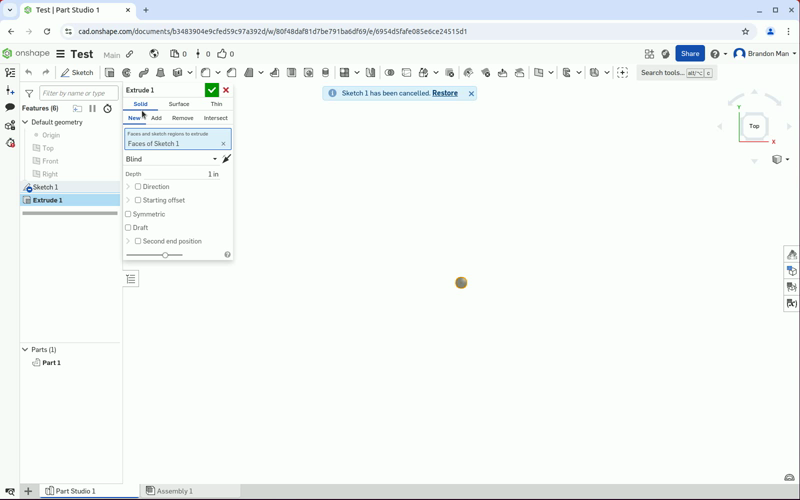
mouse_move(137, 120)
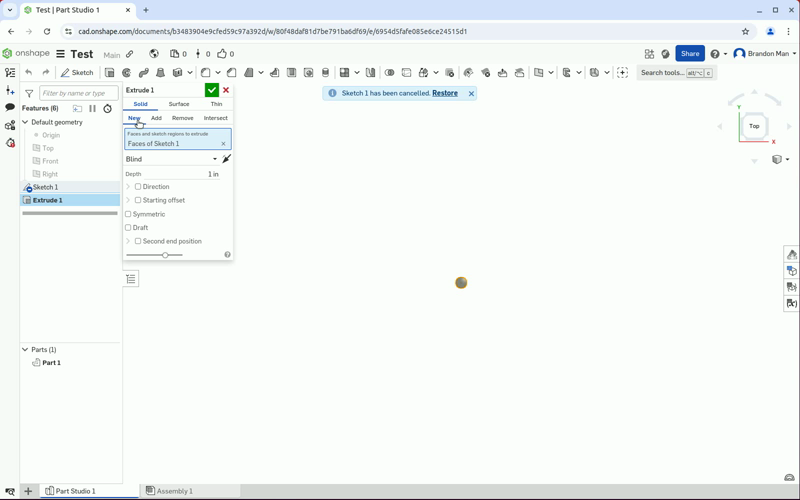
click(137, 120)
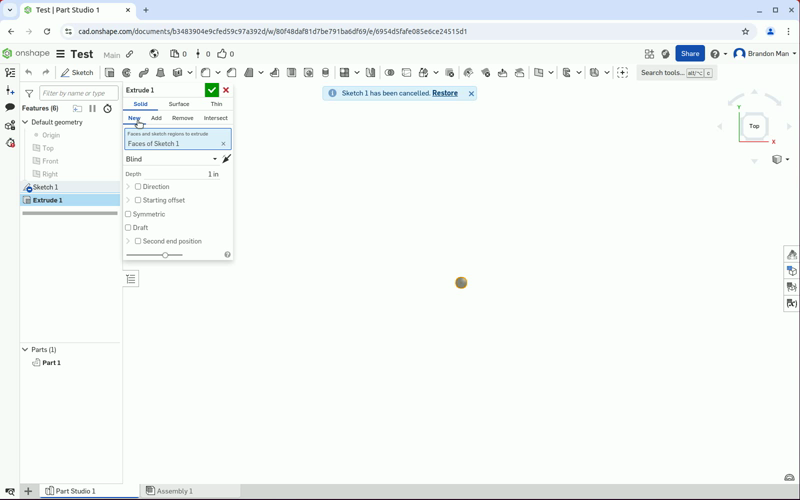
key(tab, 4)
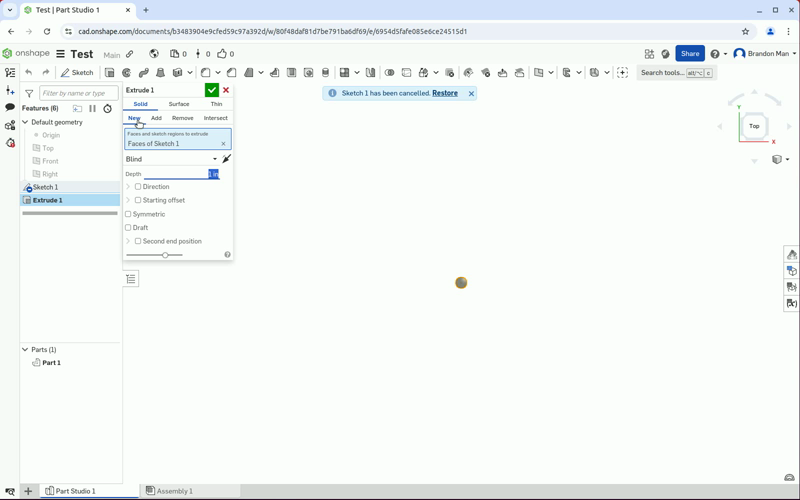
text(23.108)
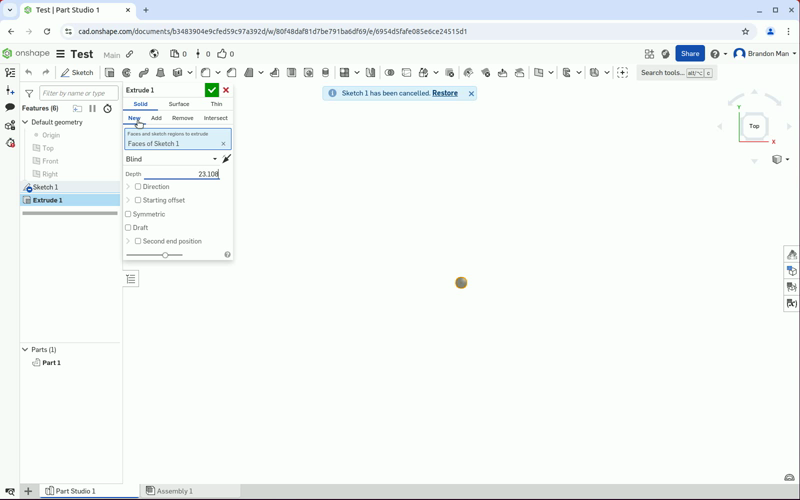
key(enter)
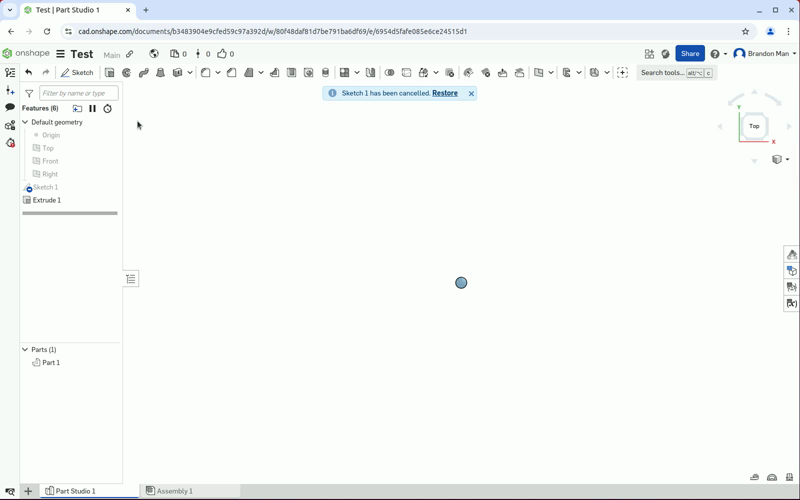
key(shift+h)
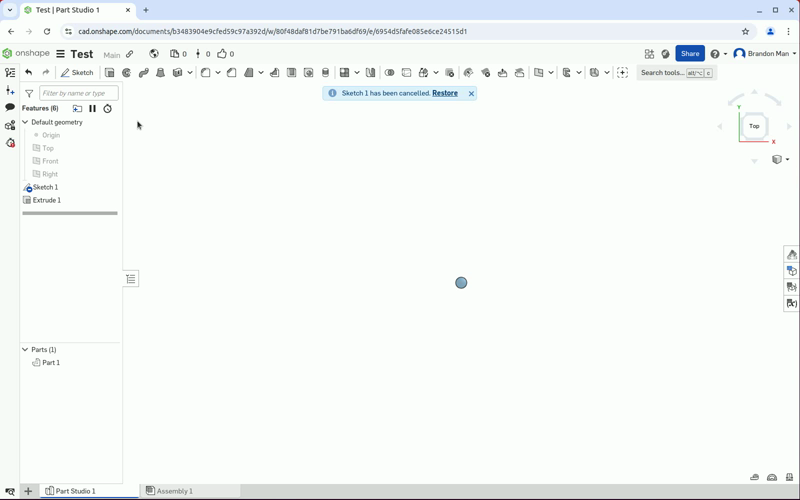
key(shift+h)
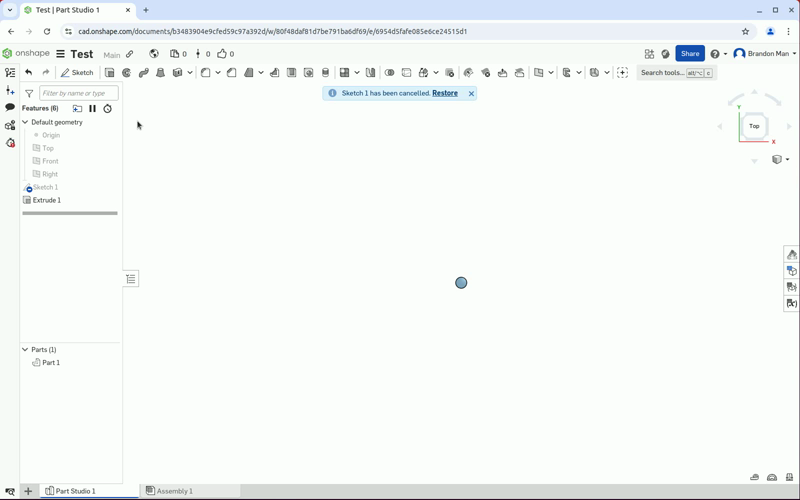
mouse_move(73, 189)
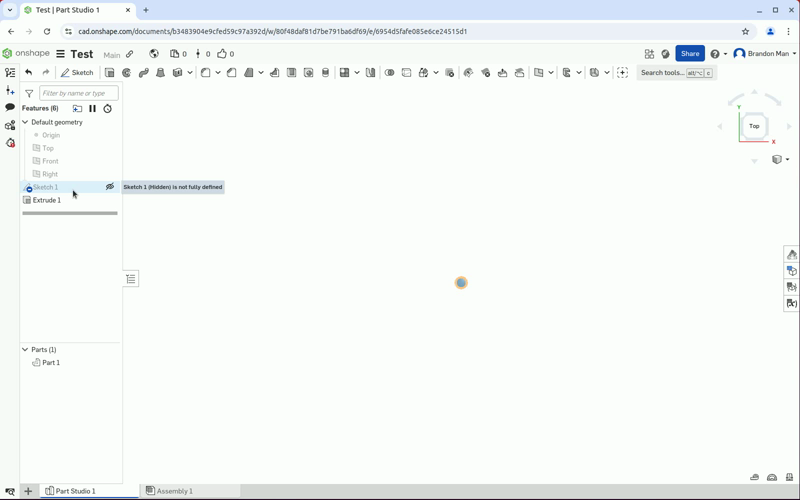
click(73, 189)
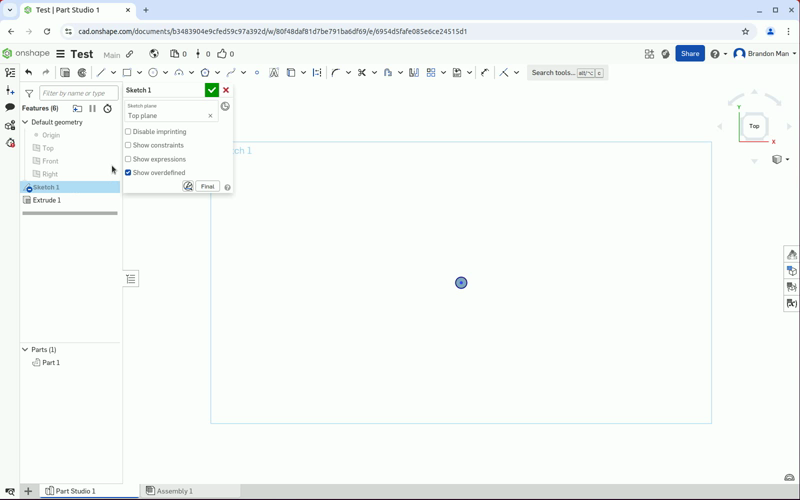
mouse_move(229, 92)
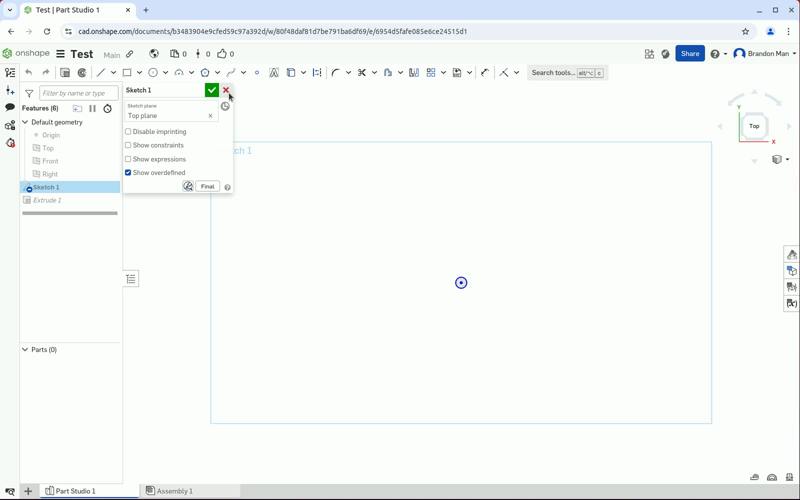
click(229, 92)
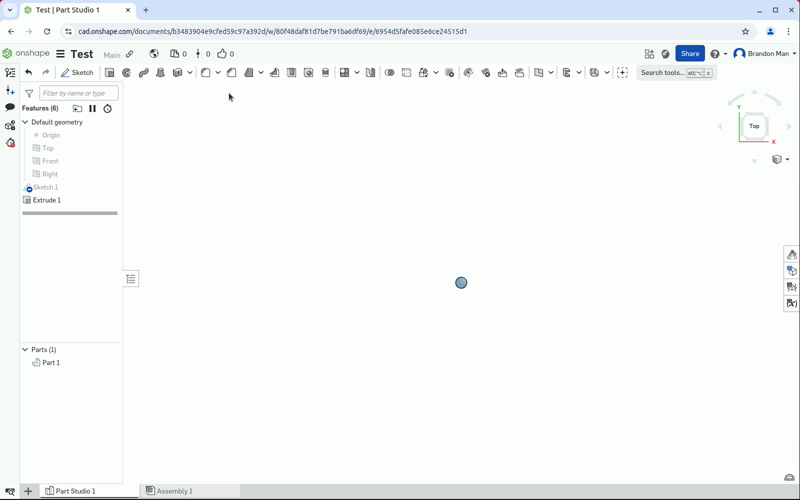
mouse_move(73, 352)
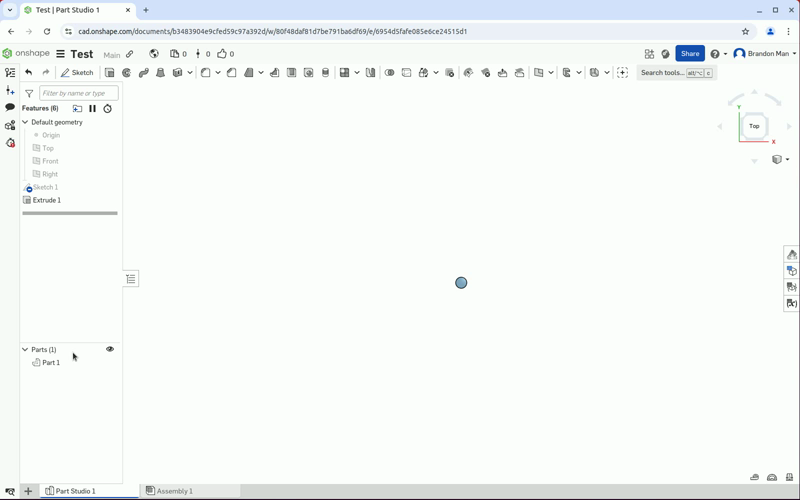
key(y)
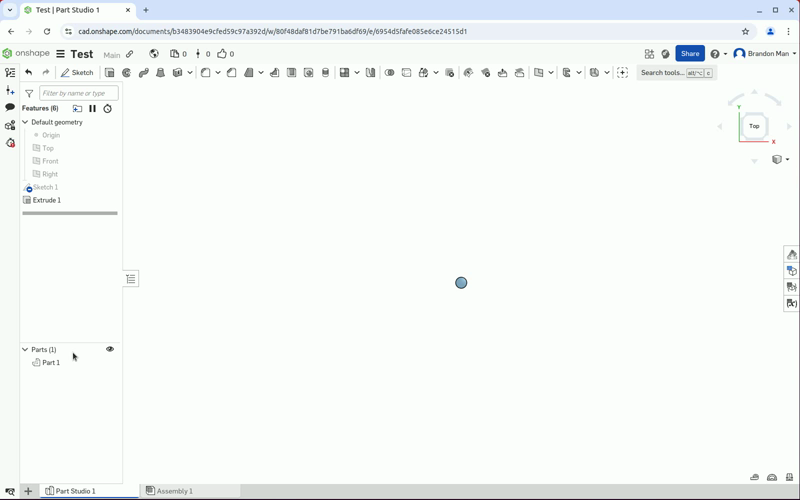
key(shift+p)
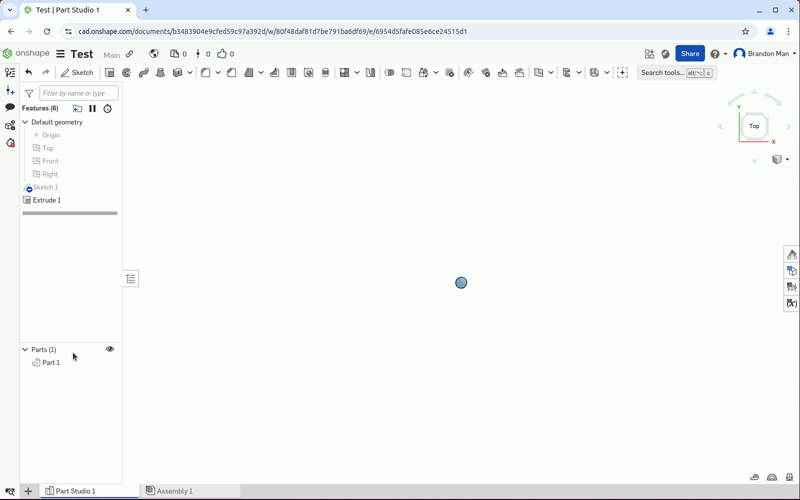
key(space)
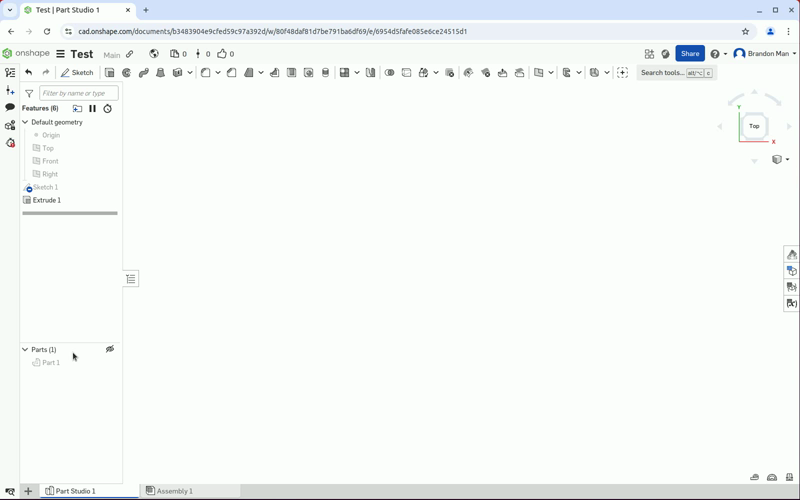
key_down(shift)
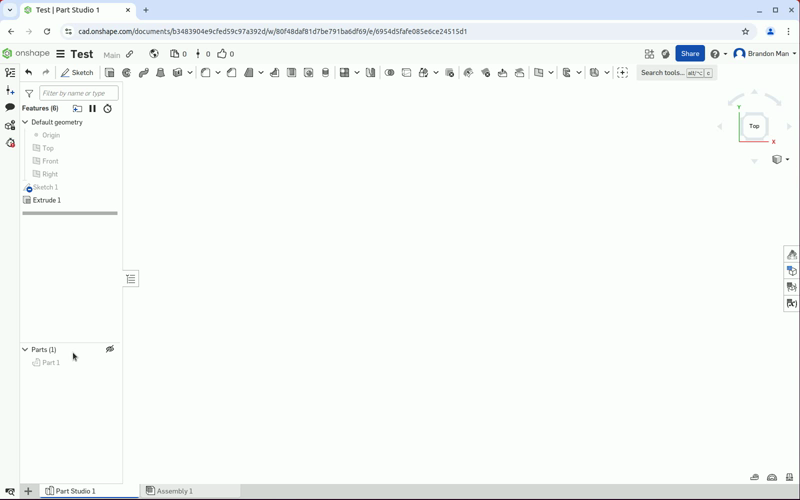
key(up)
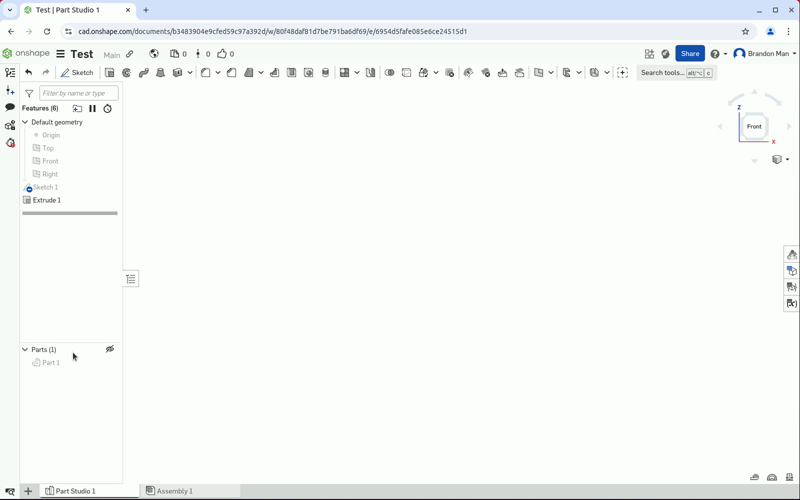
key_up(shift)
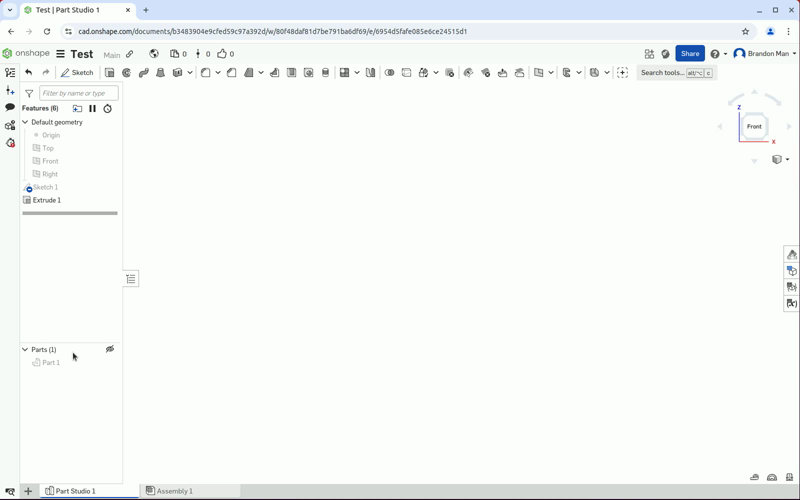
mouse_move(73, 352)
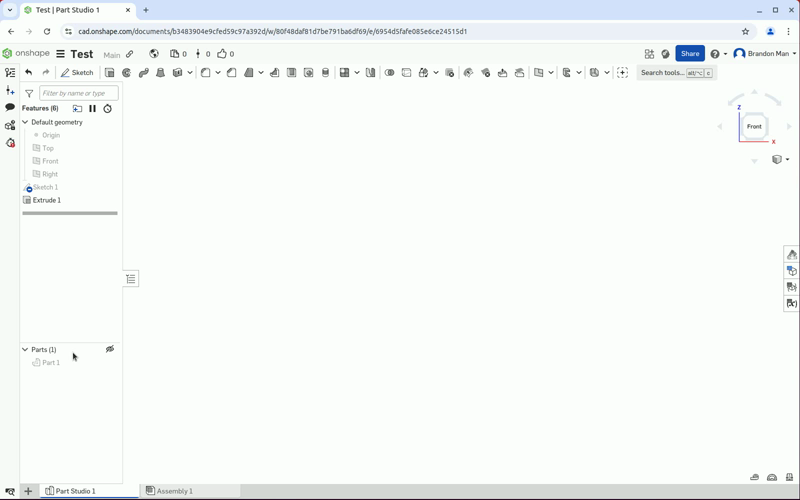
key(shift+y)
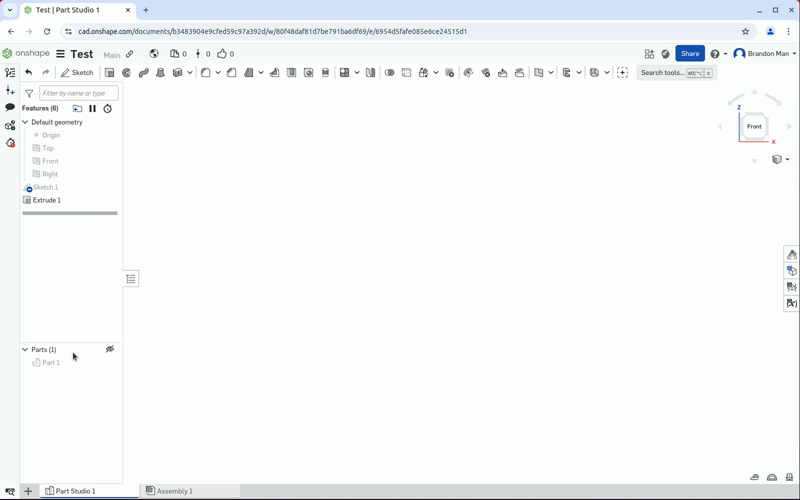
key(shift+s)
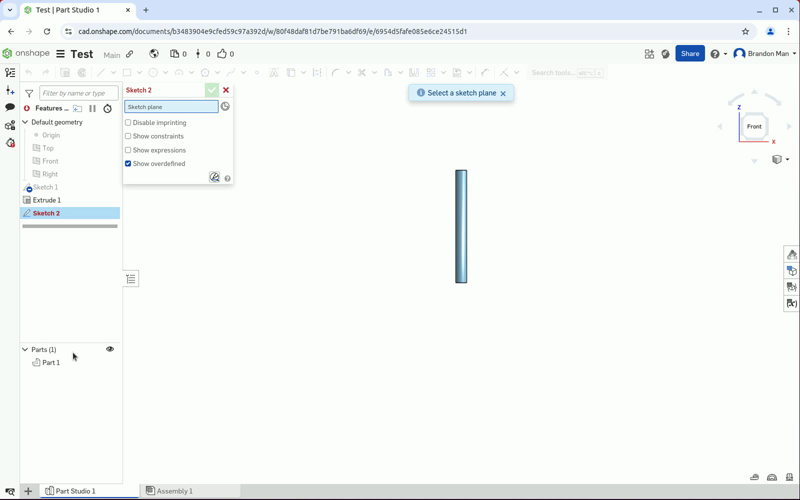
mouse_move(73, 163)
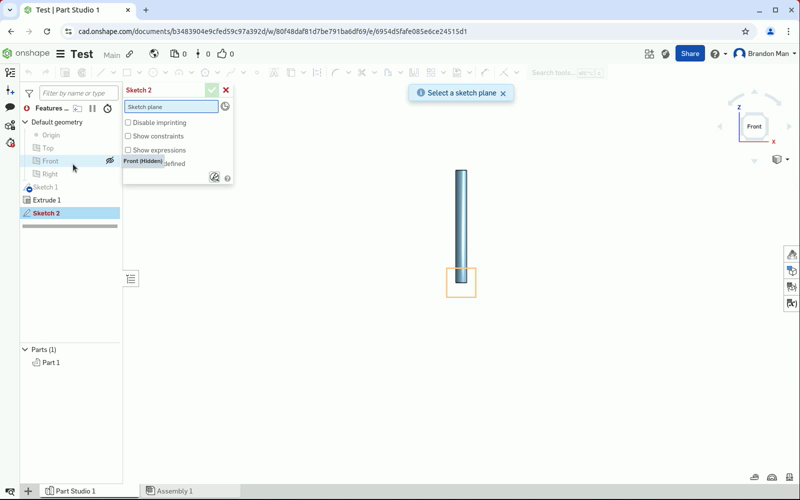
click(73, 163)
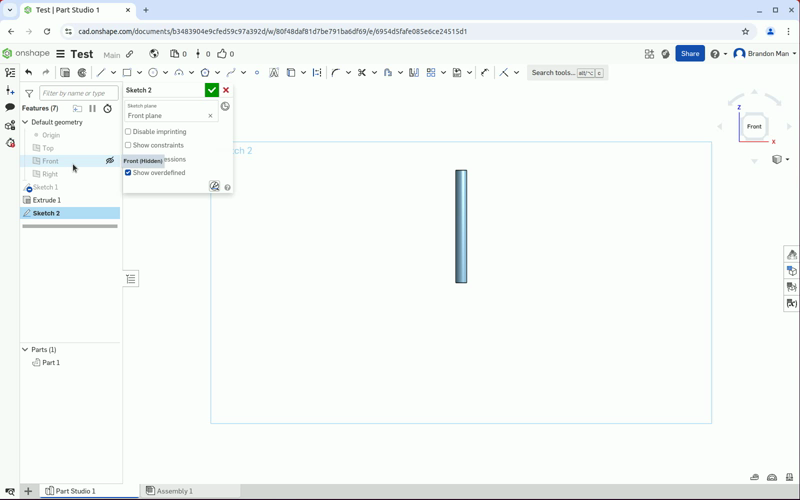
mouse_move(73, 352)
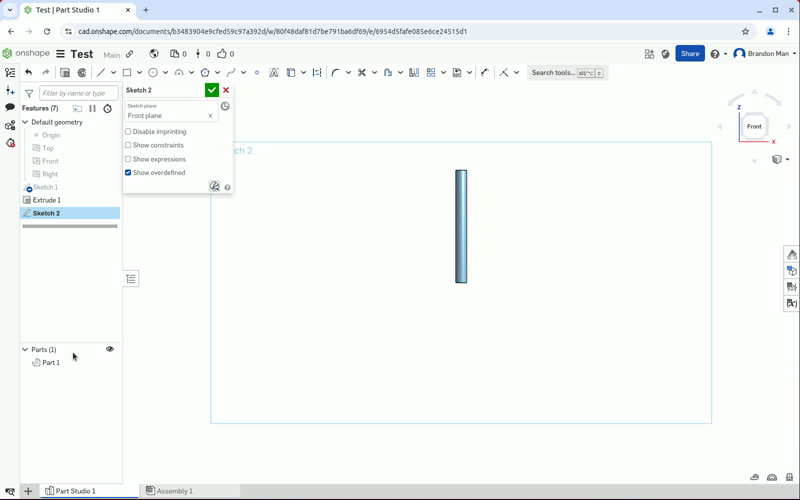
key(y)
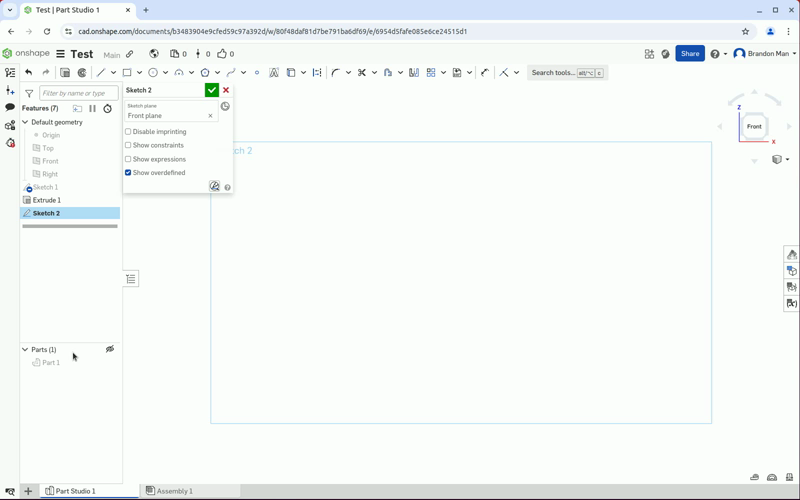
key(l)
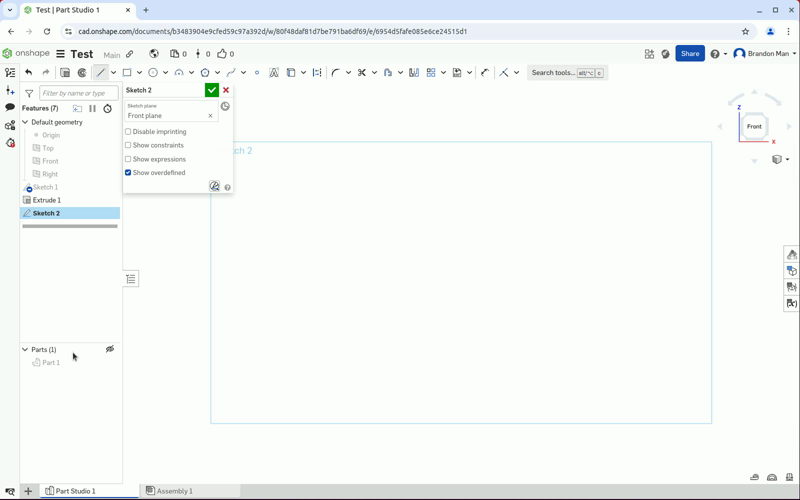
key_down(shift)
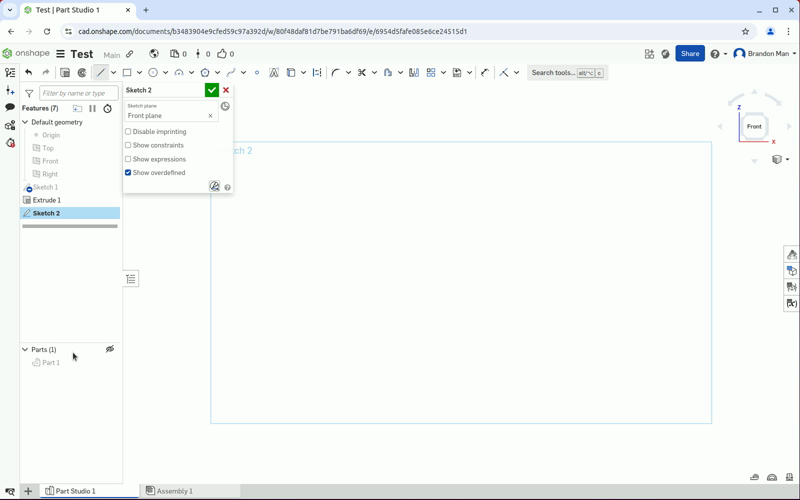
mouse_move(460, 184)
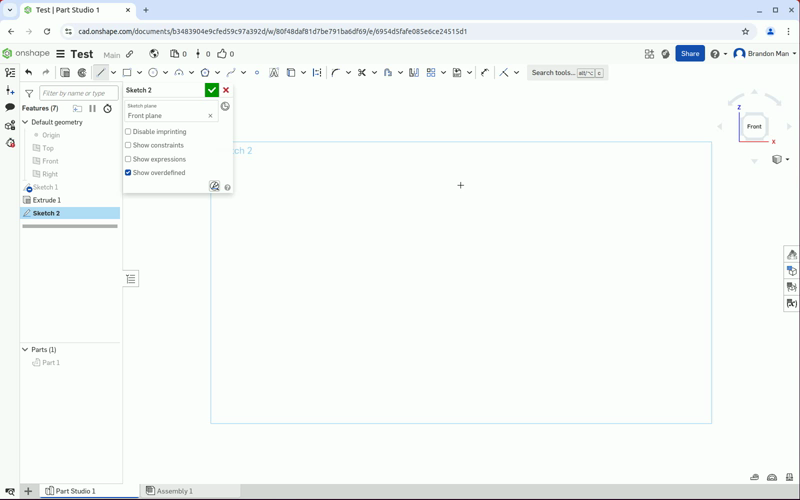
click(460, 184)
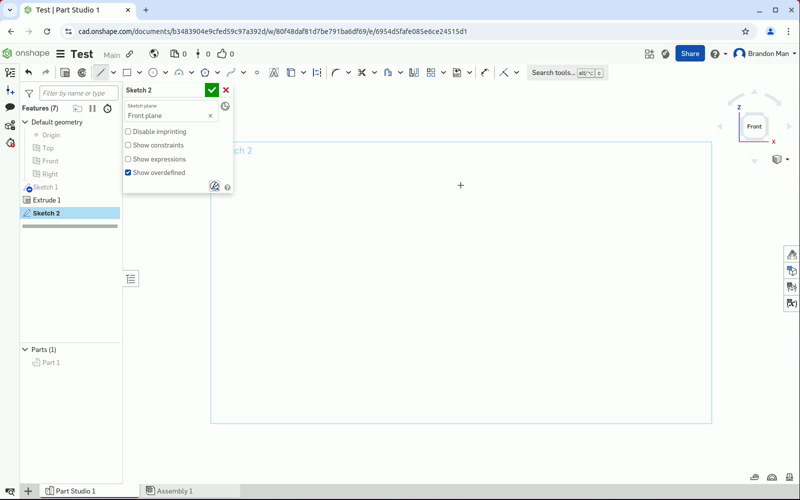
key_up(shift)
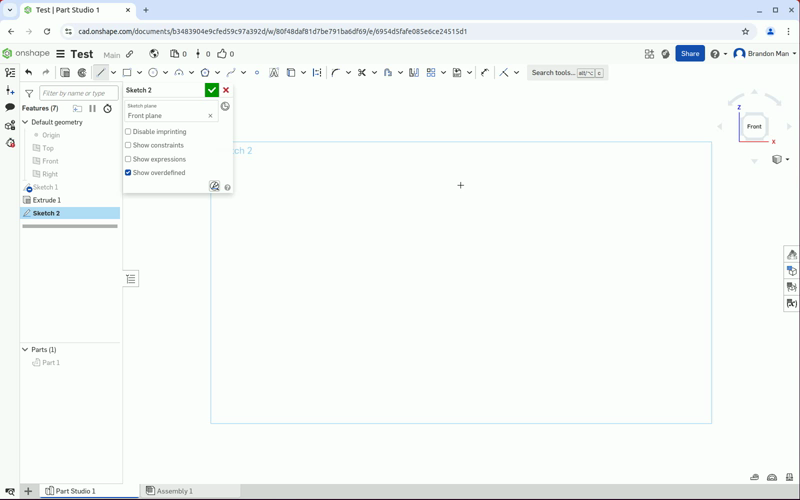
key_down(shift)
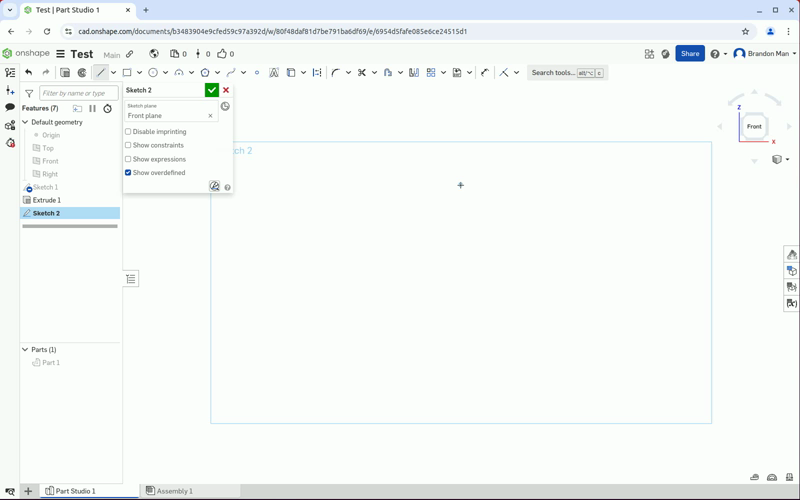
mouse_move(490, 184)
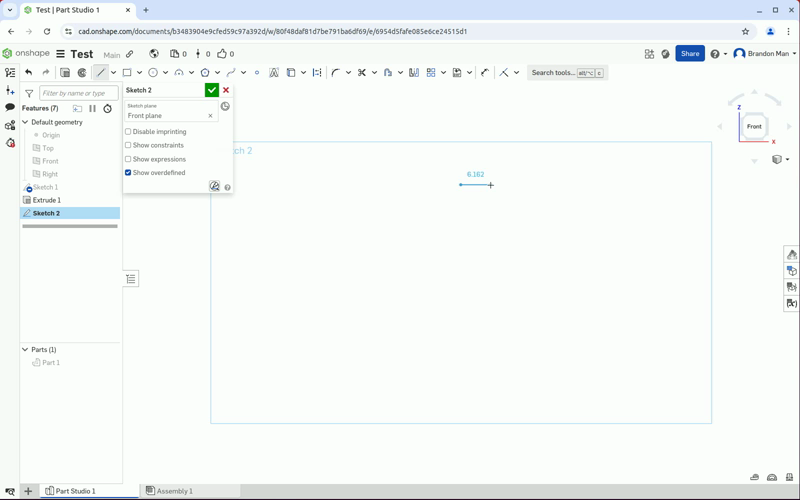
mouse_move(499, 184)
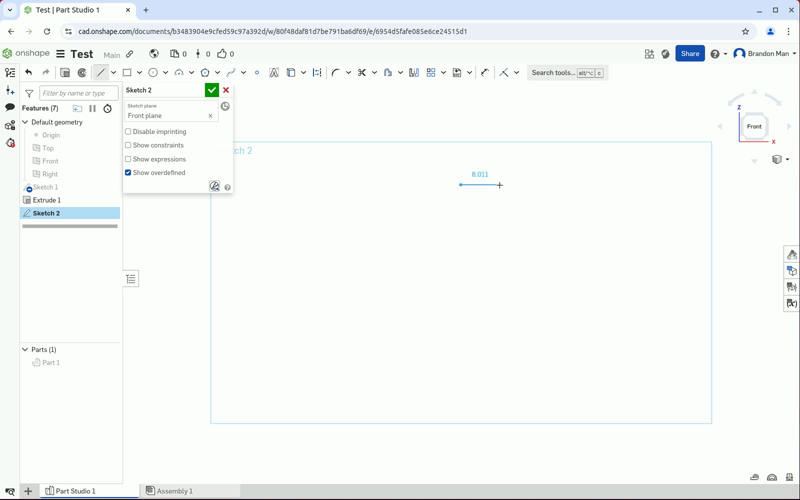
click(499, 184)
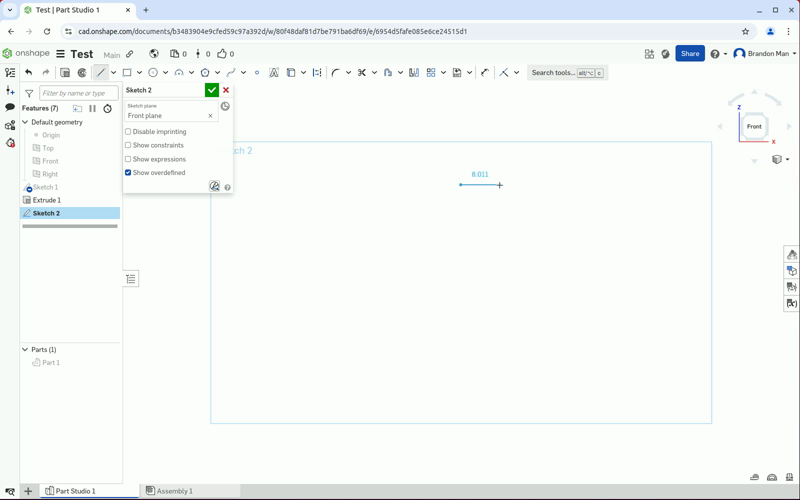
key_up(shift)
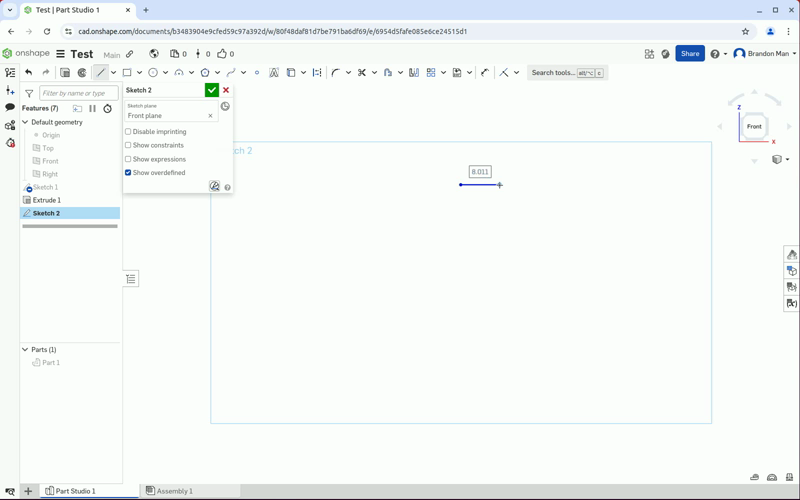
key_down(shift)
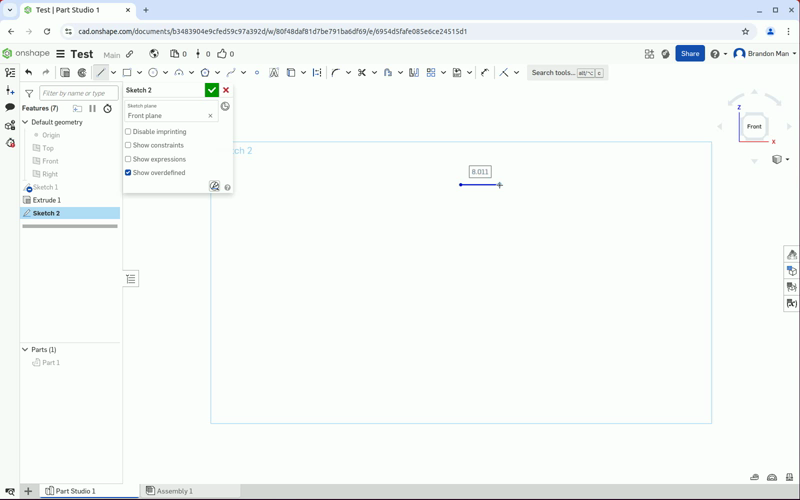
mouse_move(529, 184)
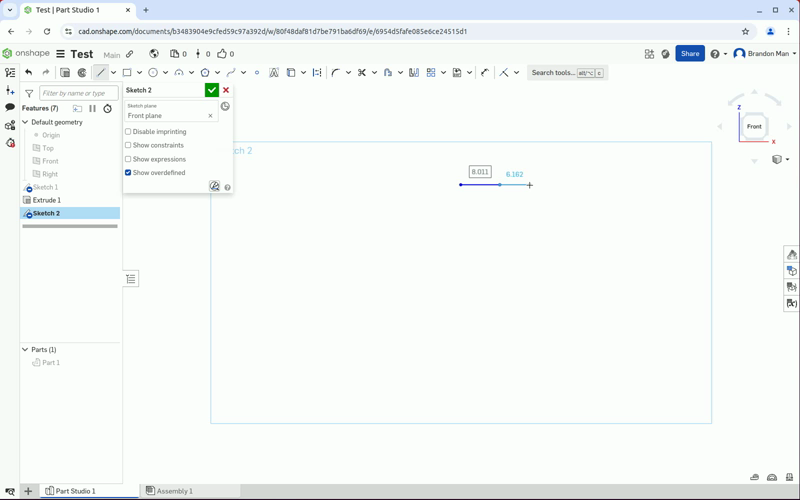
mouse_move(506, 177)
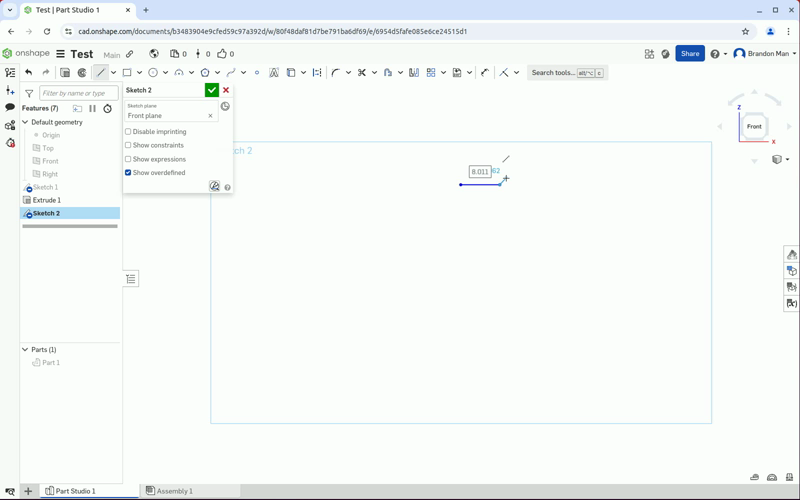
click(506, 177)
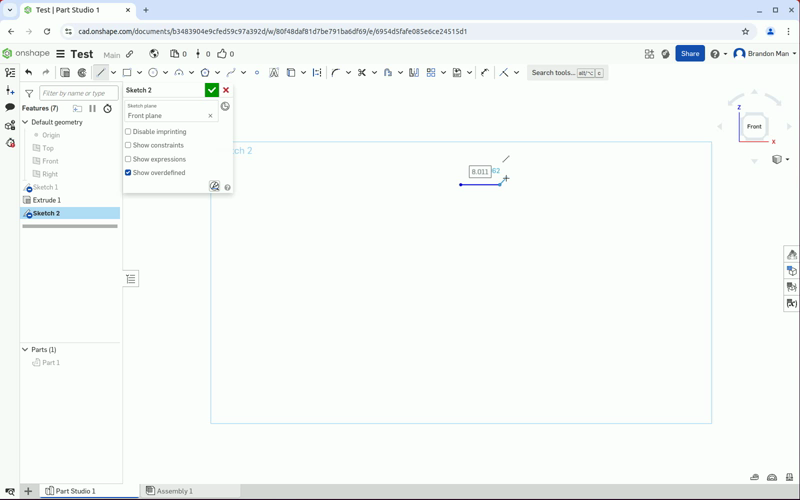
key_up(shift)
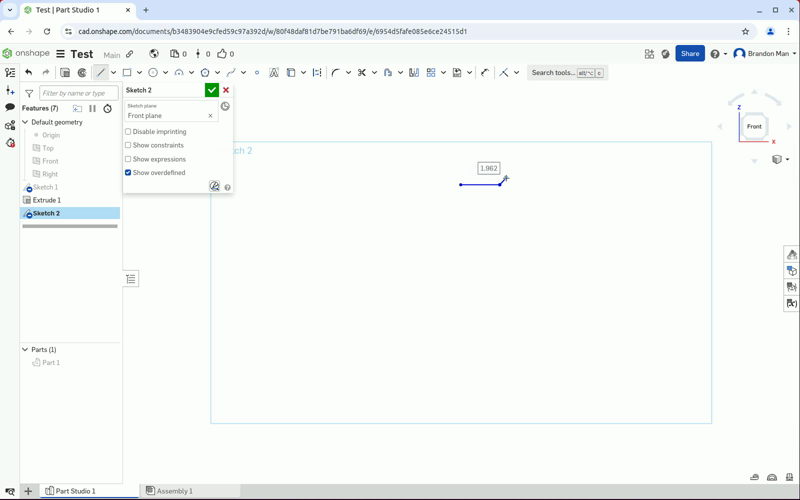
key_down(shift)
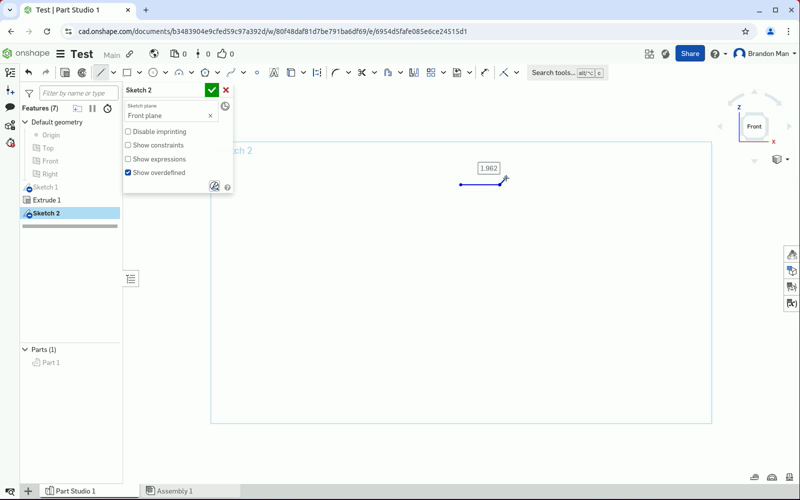
mouse_move(536, 177)
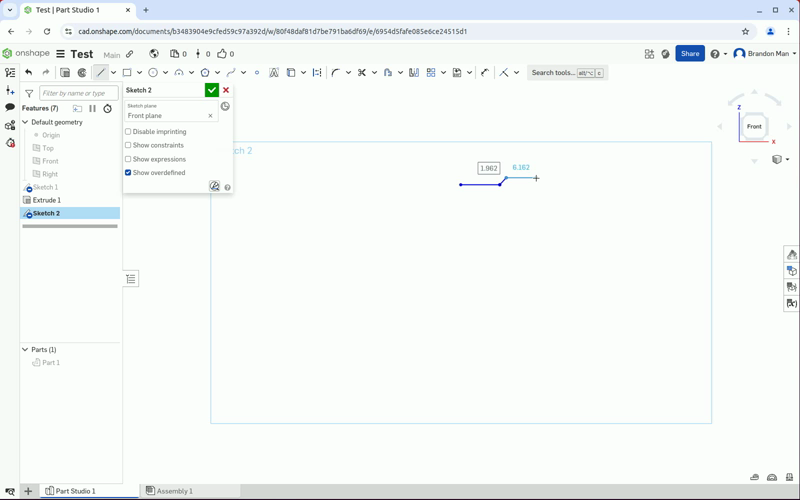
mouse_move(499, 171)
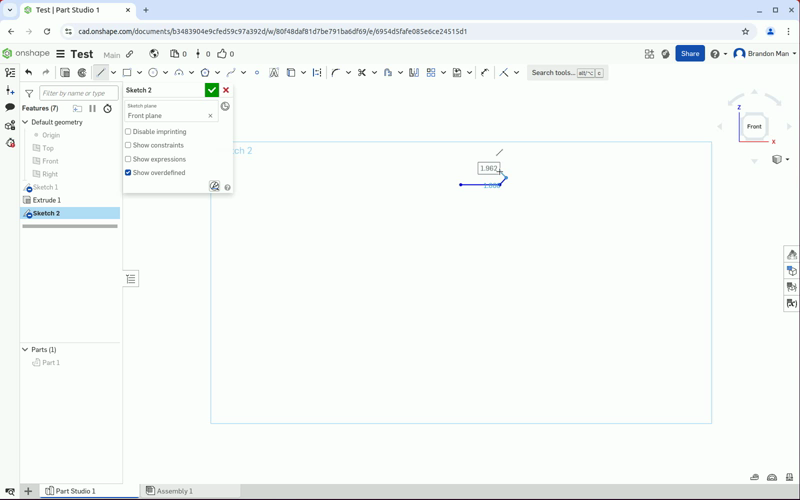
click(499, 171)
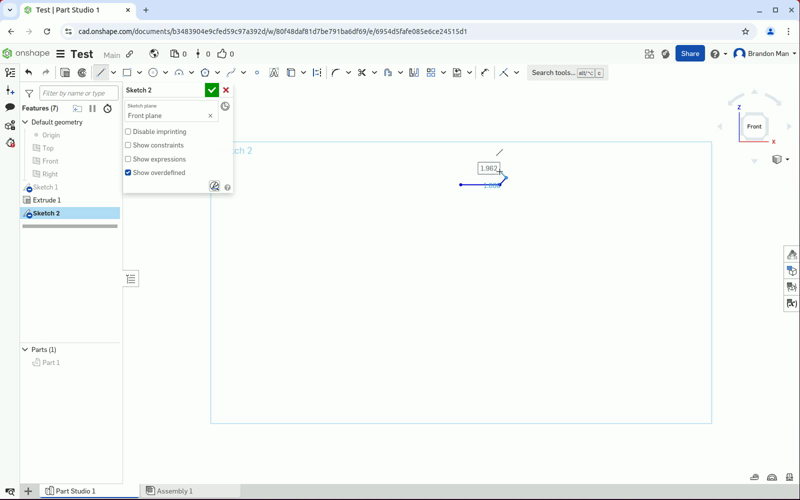
key_up(shift)
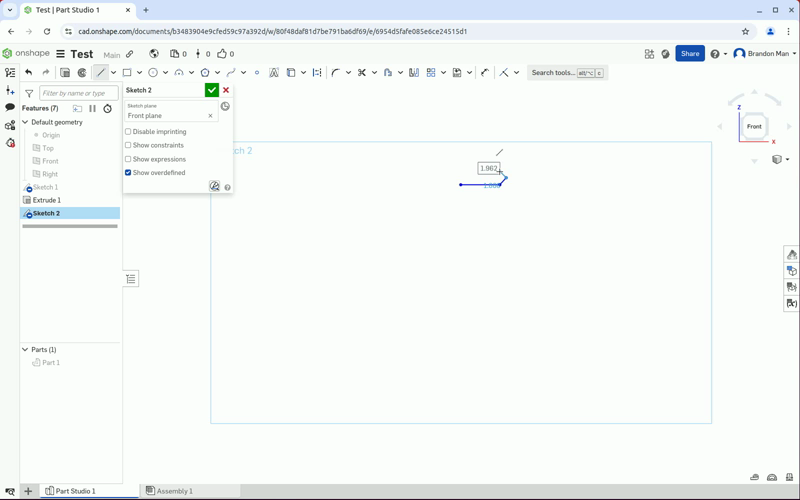
key_down(shift)
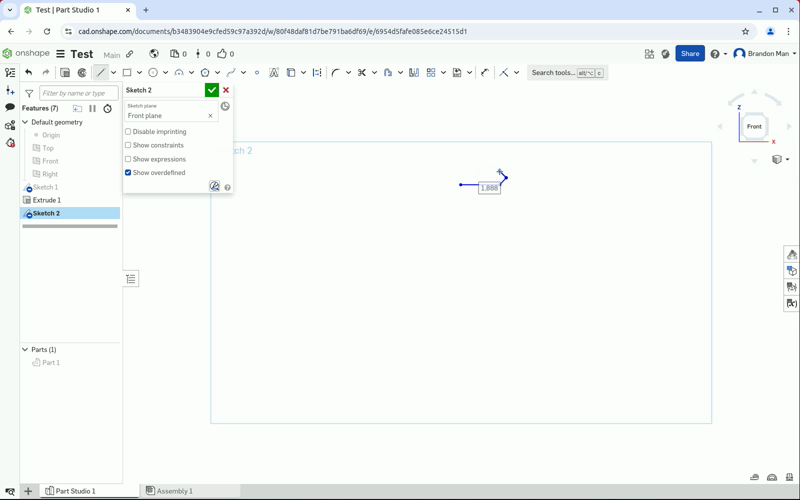
mouse_move(529, 171)
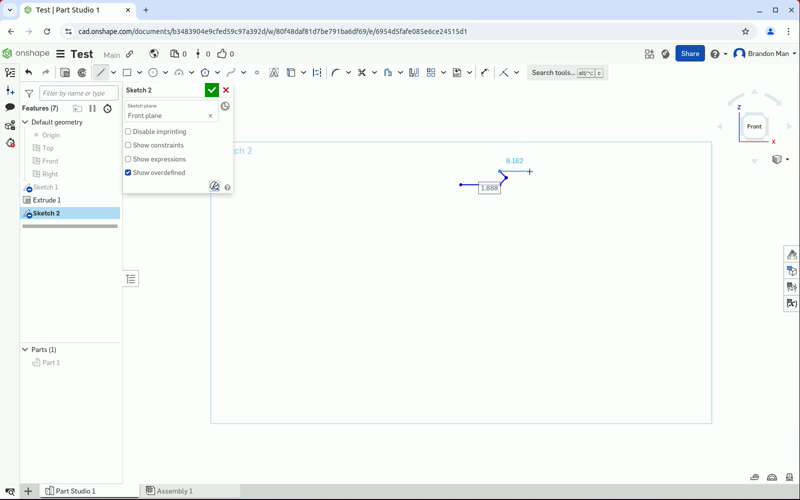
mouse_move(460, 171)
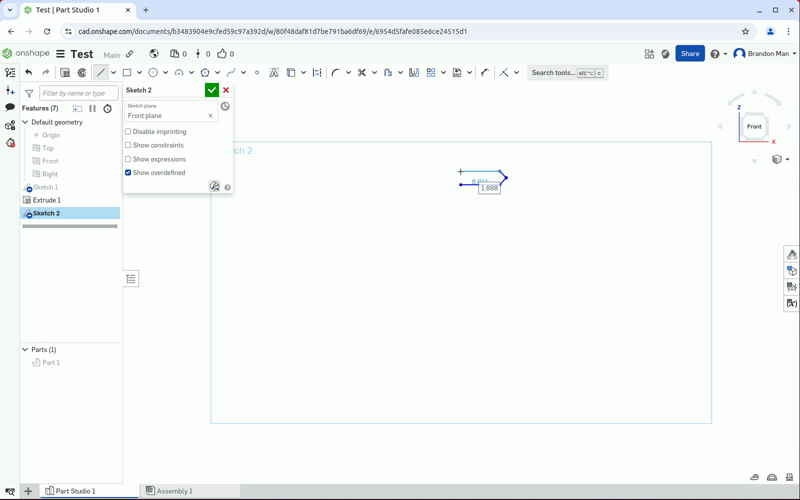
click(460, 171)
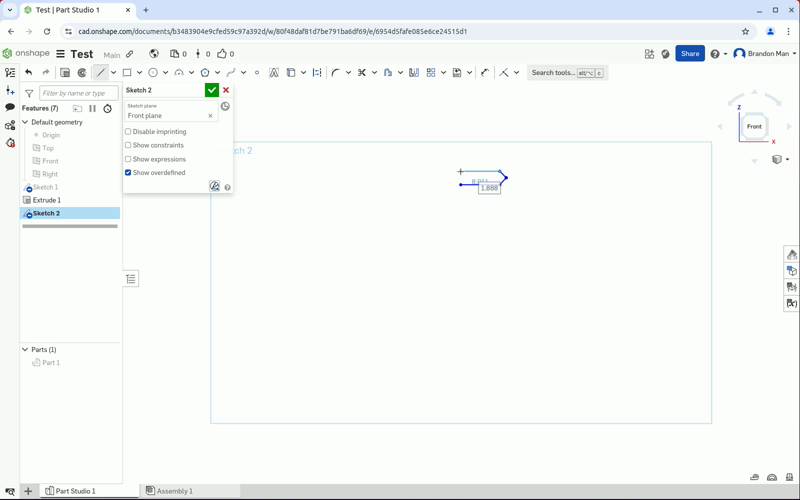
key_up(shift)
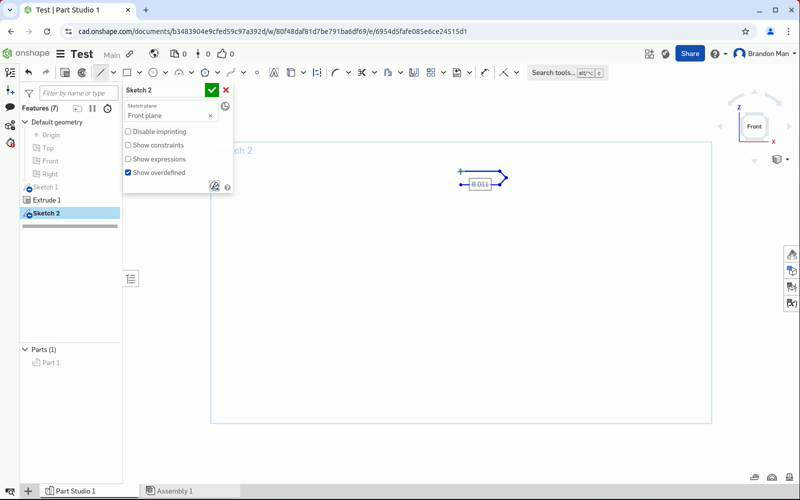
mouse_move(490, 171)
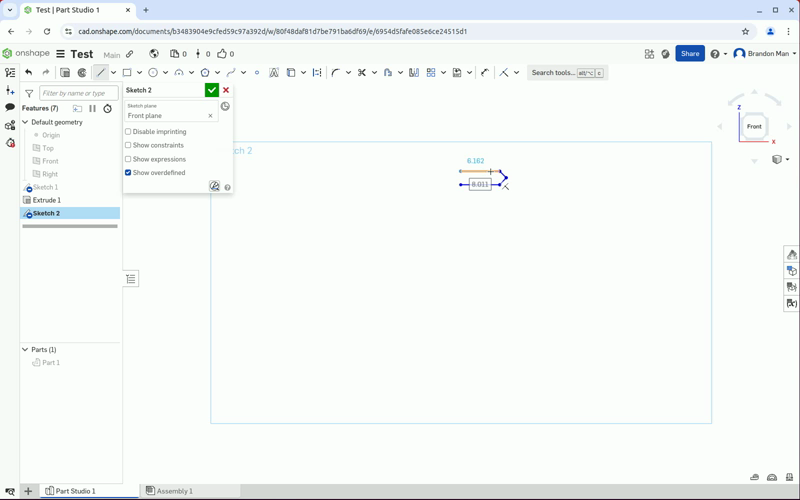
key_down(shift)
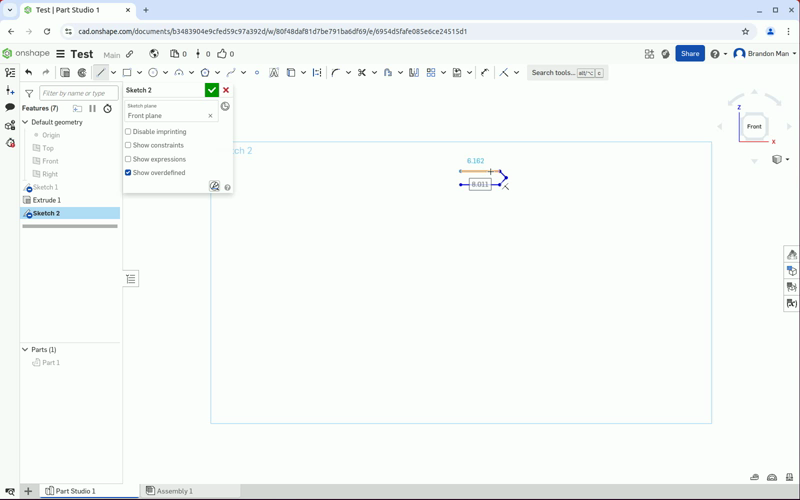
mouse_move(460, 184)
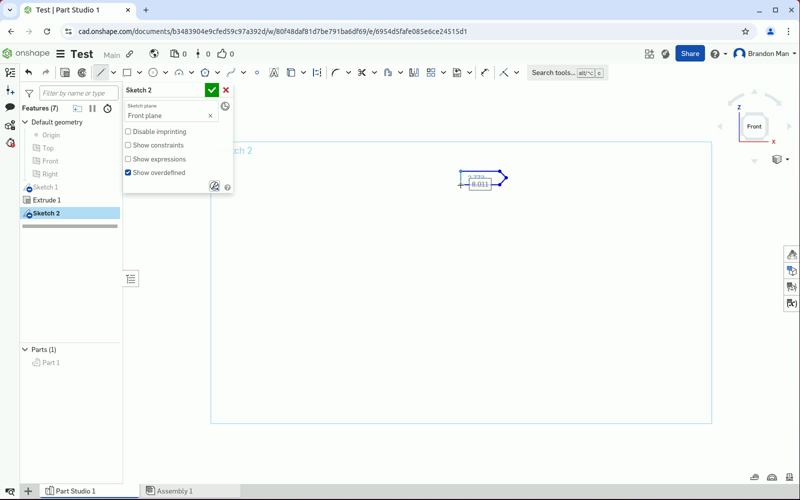
key_up(shift)
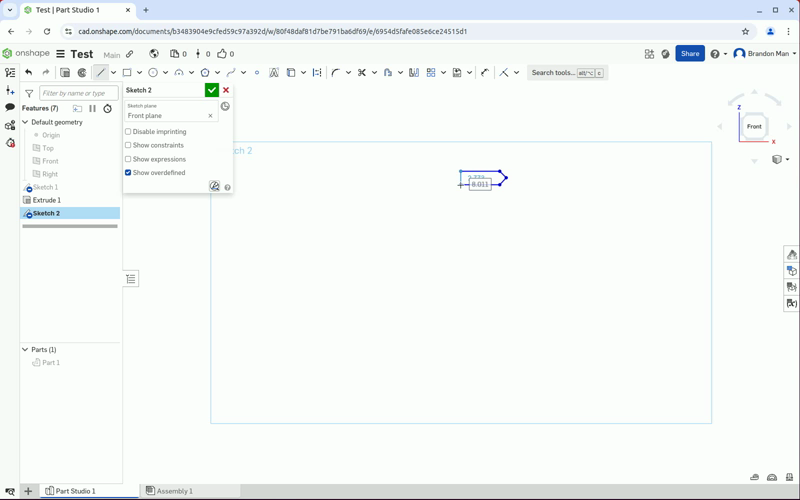
click(460, 184)
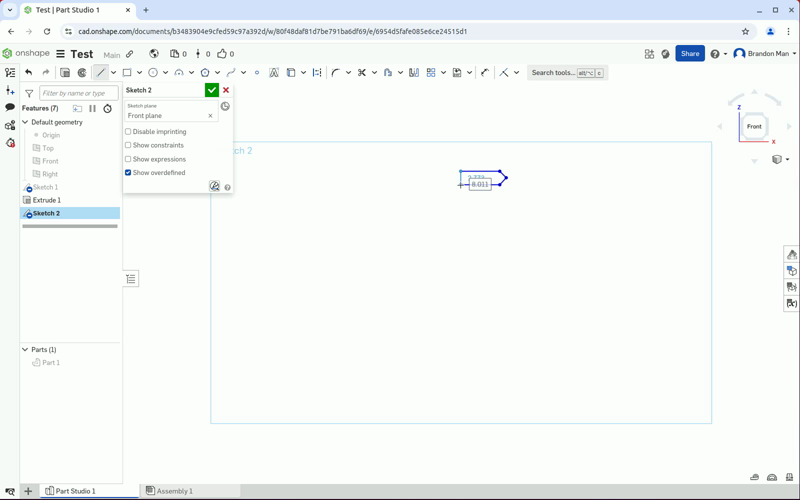
key(esc)
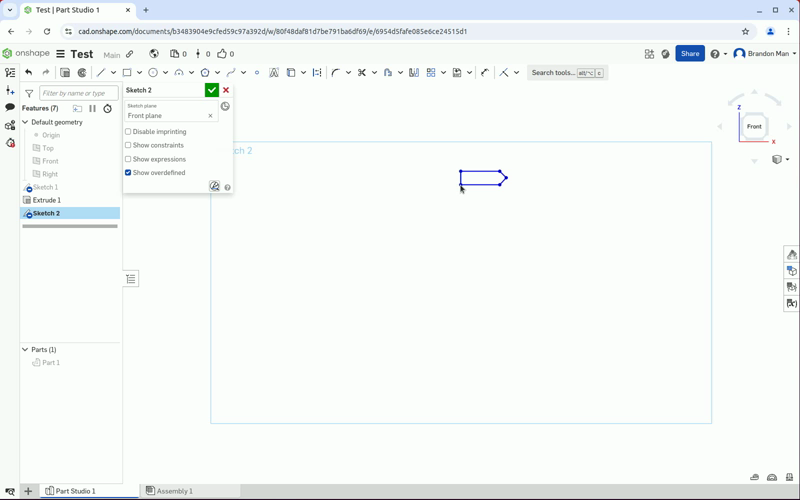
mouse_move(501, 177)
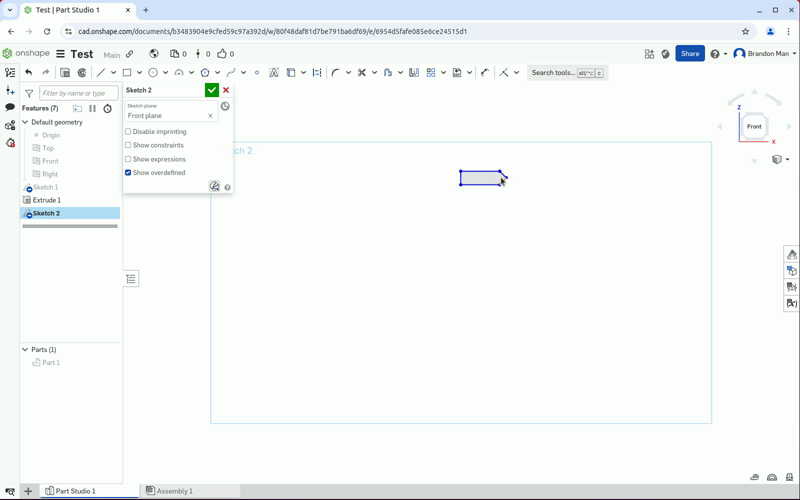
scroll(6)
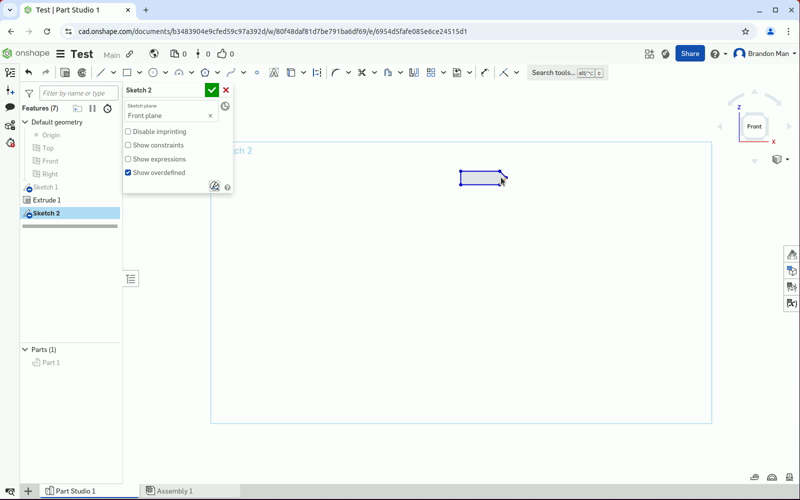
scroll(6)
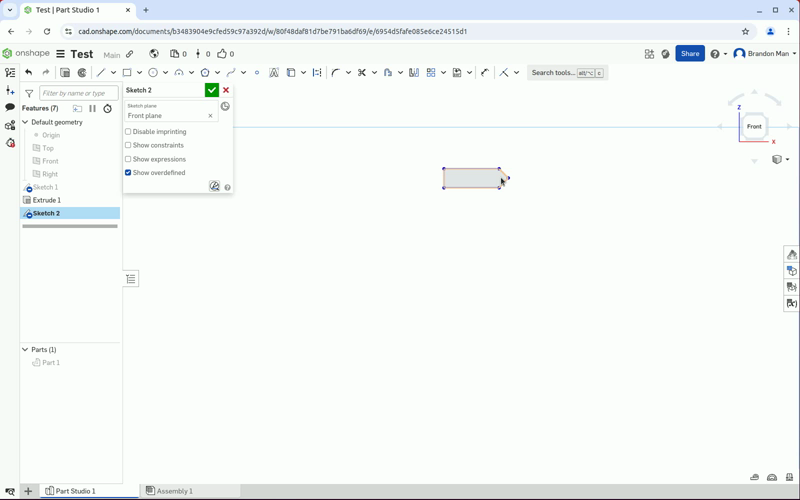
scroll(6)
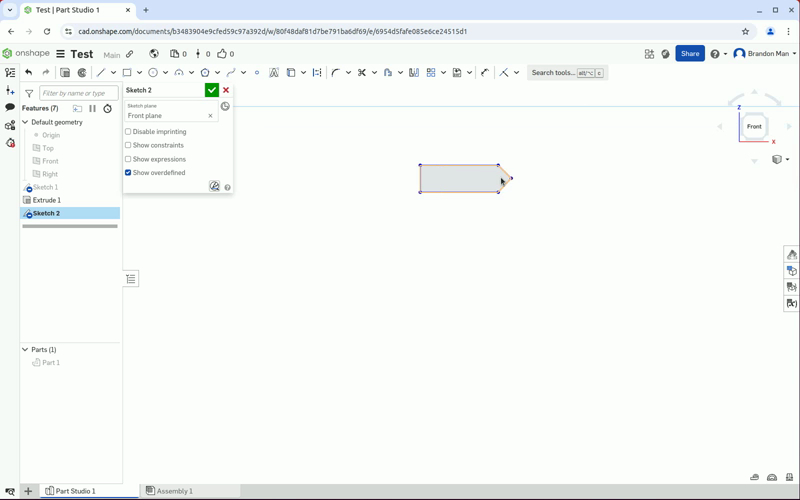
scroll(6)
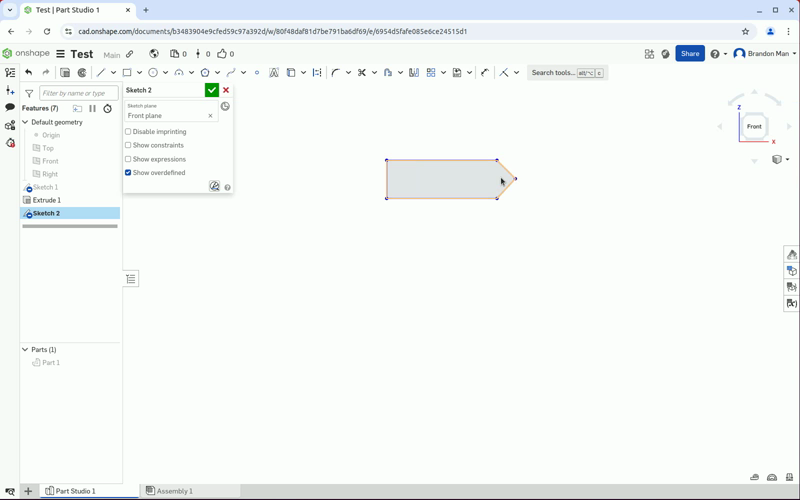
scroll(6)
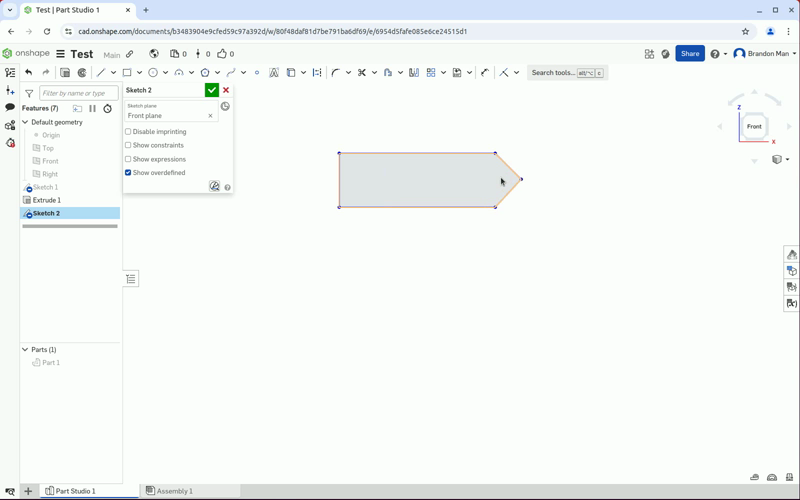
scroll(6)
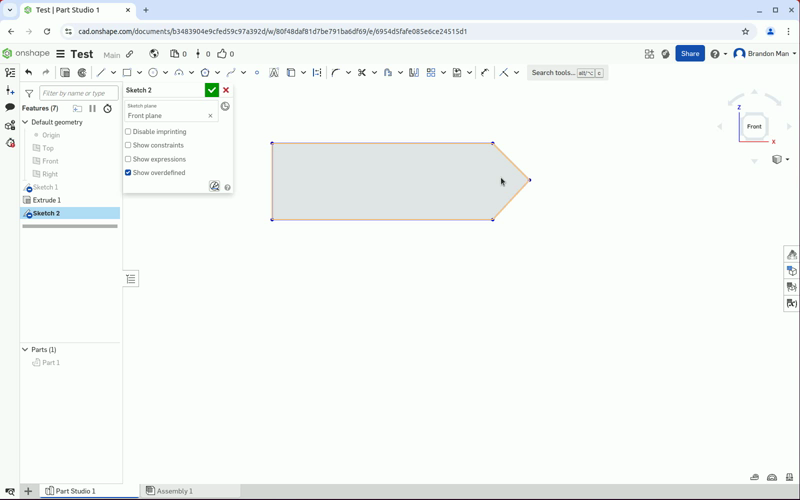
scroll(6)
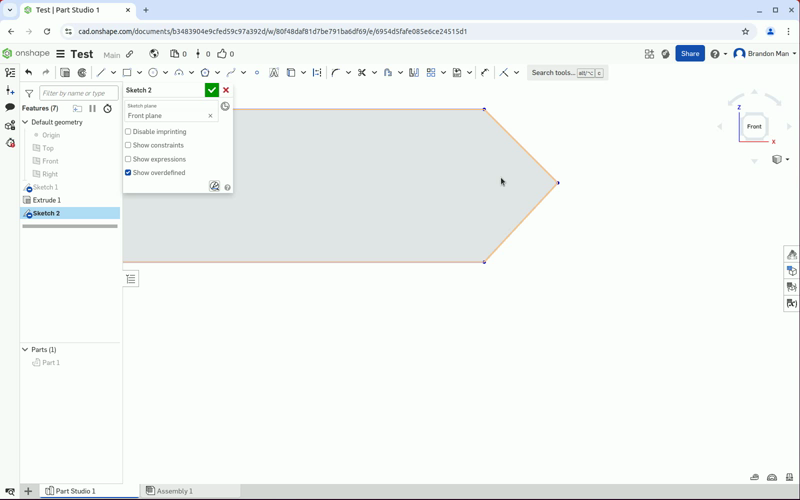
click(501, 177)
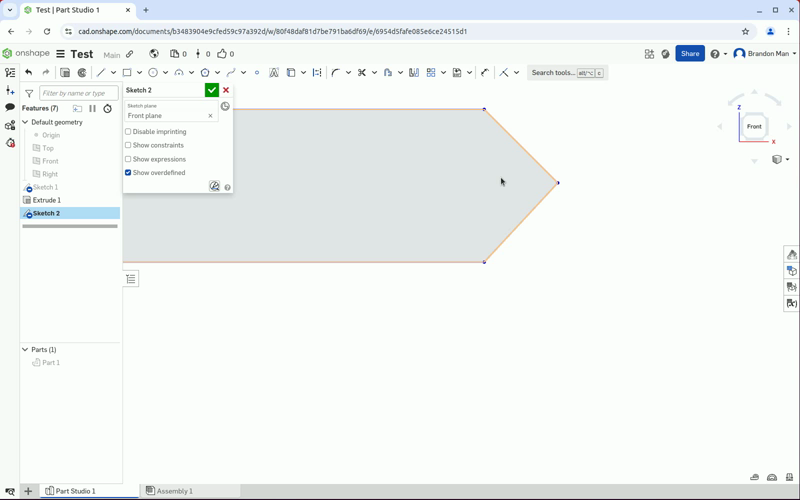
scroll(-6)
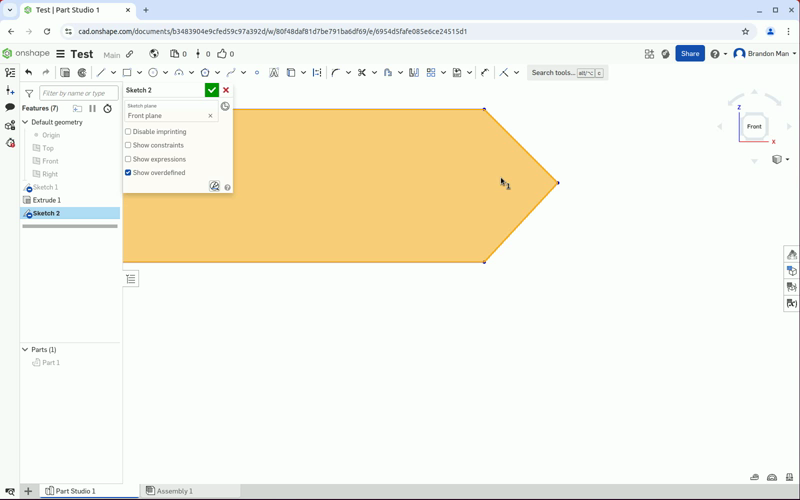
scroll(-6)
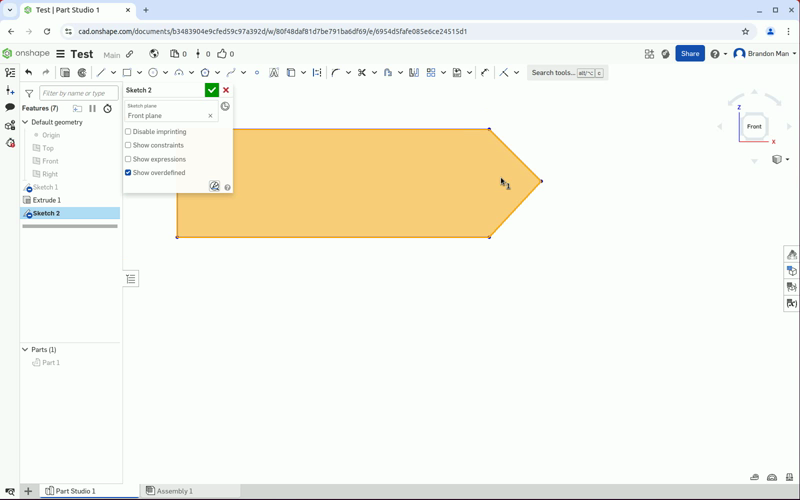
scroll(-6)
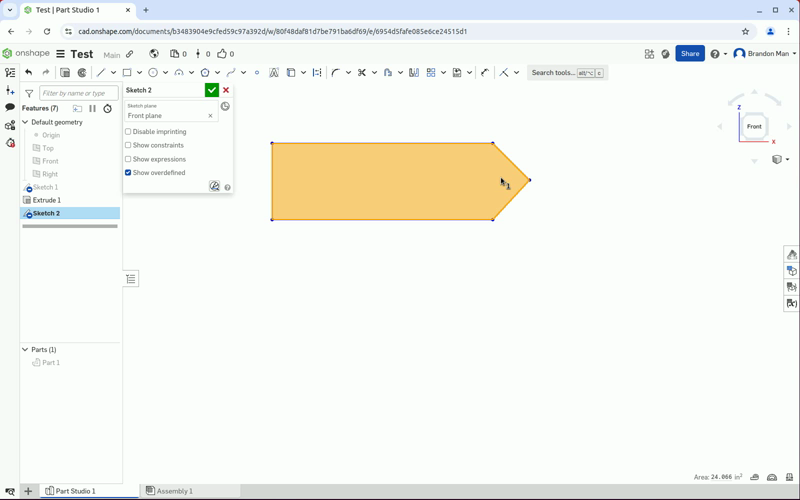
scroll(-6)
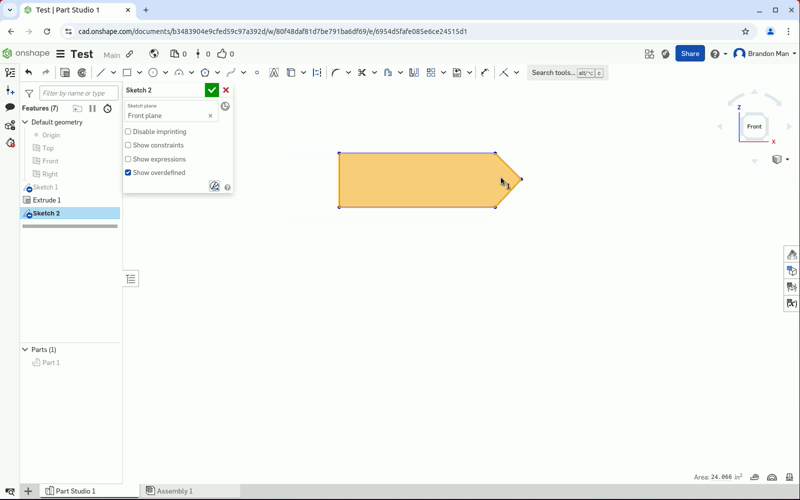
scroll(-6)
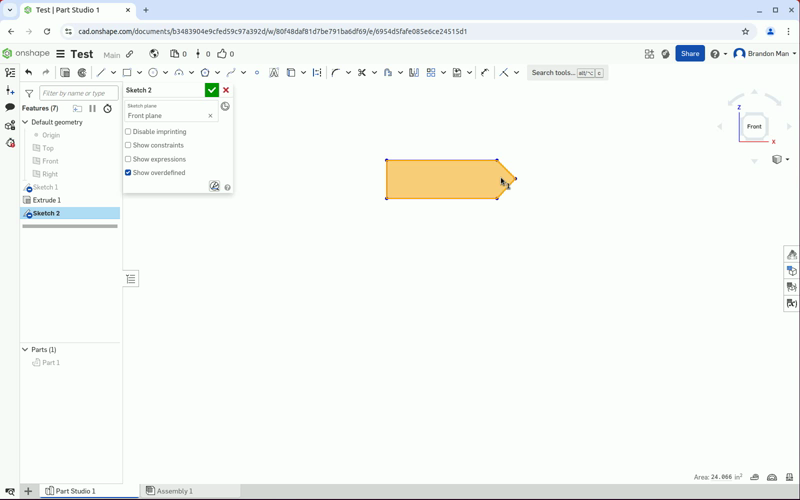
scroll(-6)
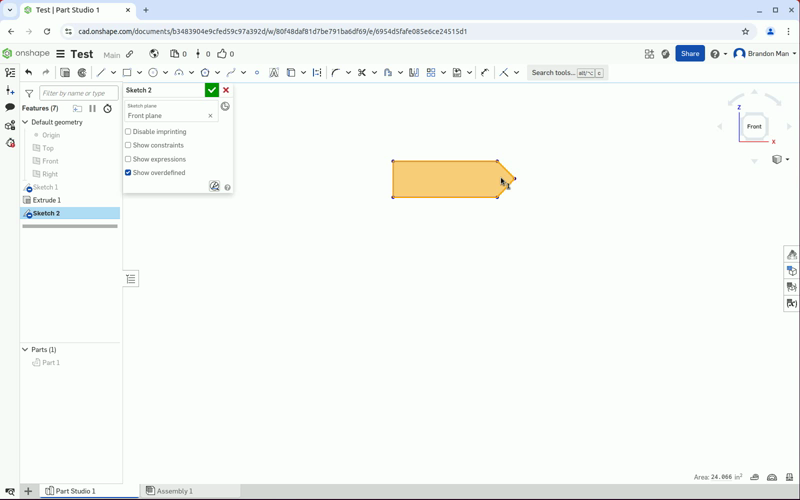
scroll(-6)
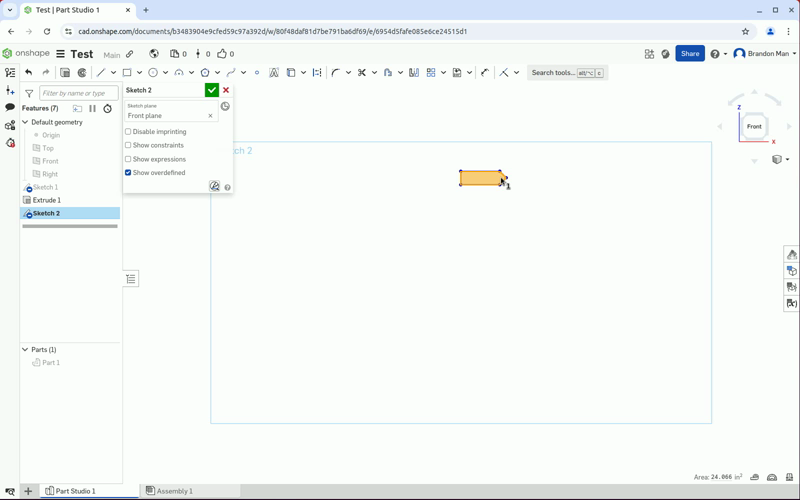
mouse_move(73, 352)
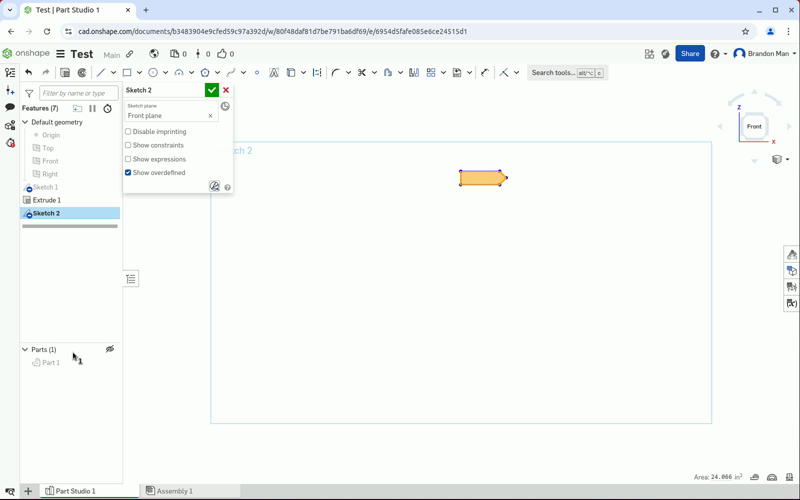
key(shift+y)
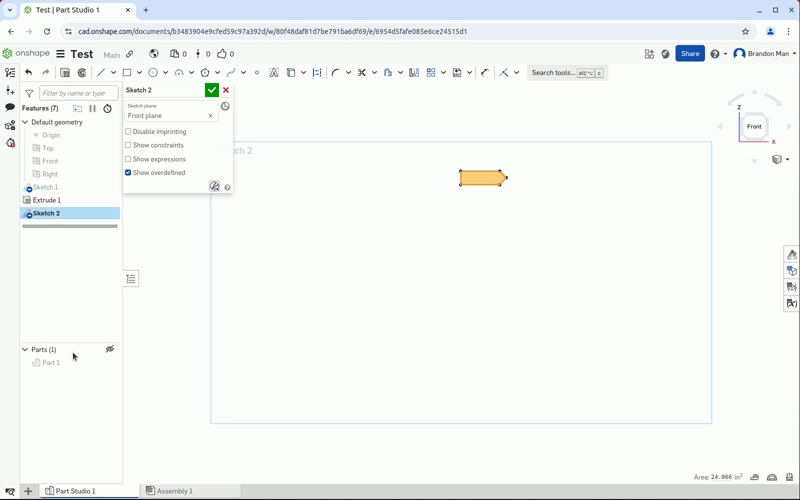
key(shift+e)
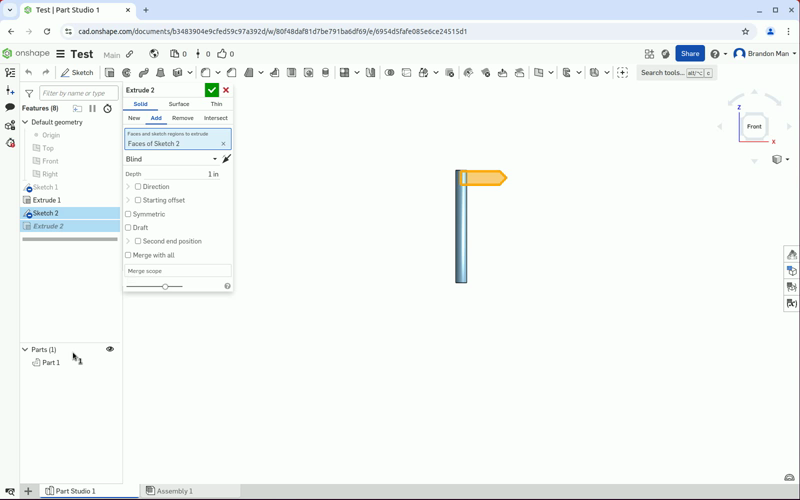
mouse_move(143, 106)
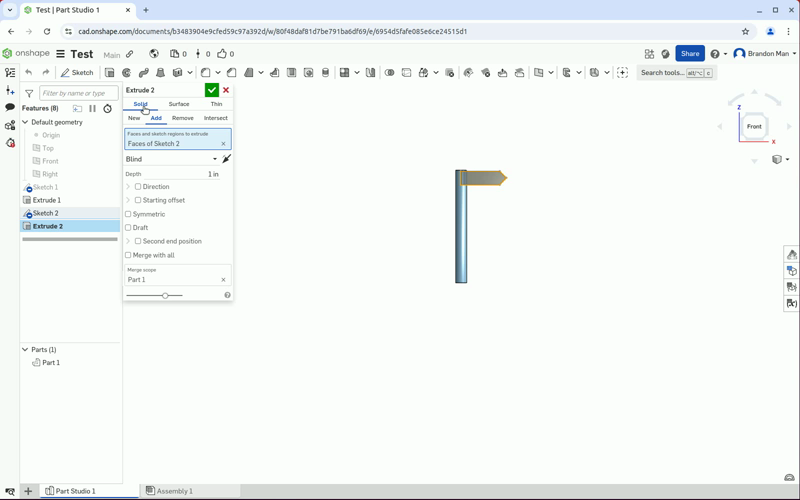
click(143, 106)
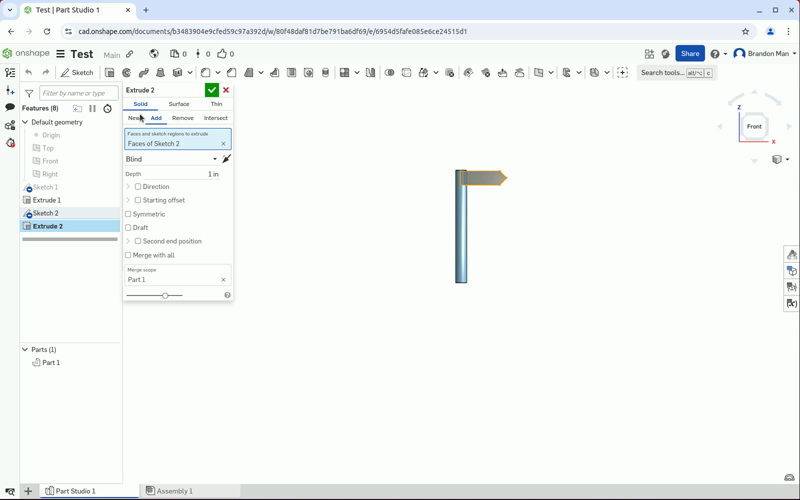
mouse_move(137, 120)
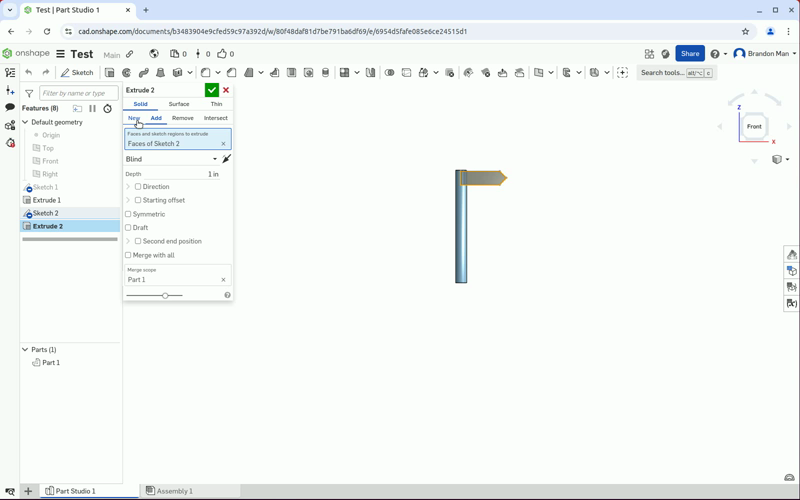
click(137, 120)
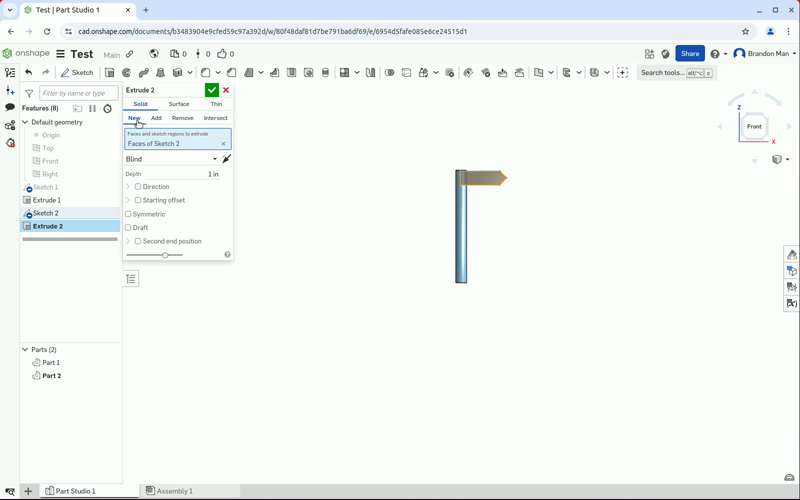
key(tab, 4)
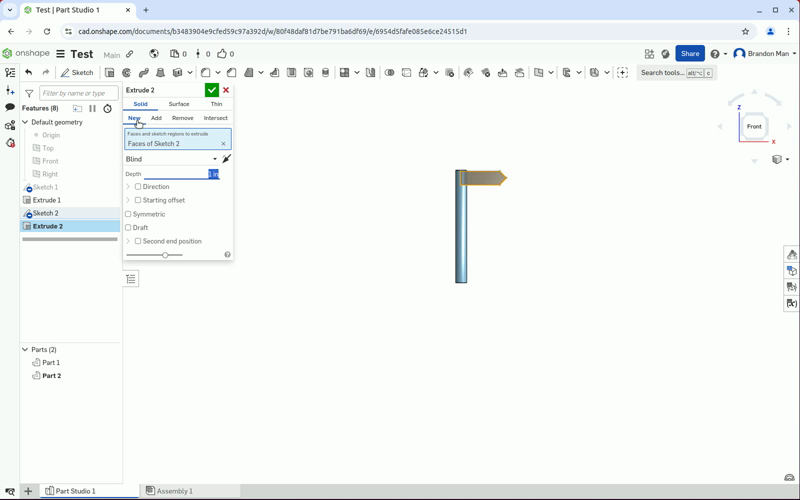
text(0.482)
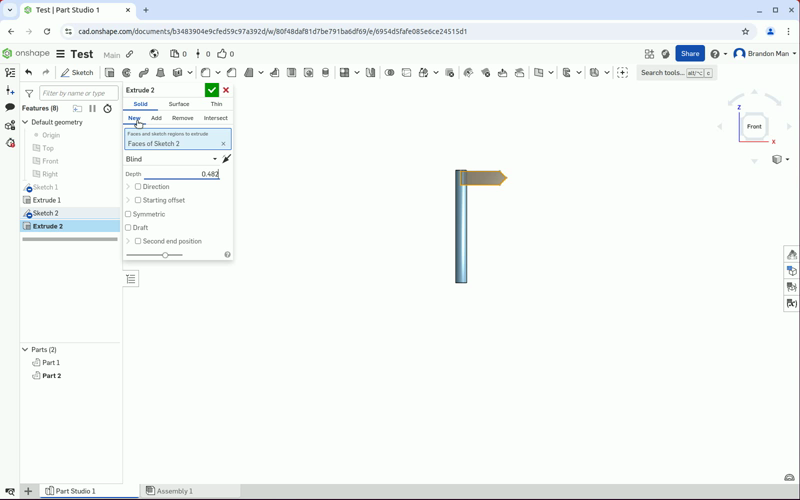
key(tab, 3)
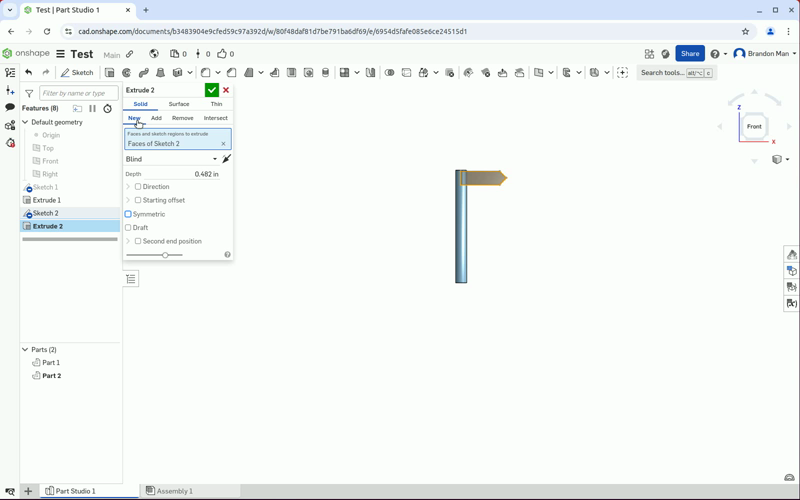
key(space)
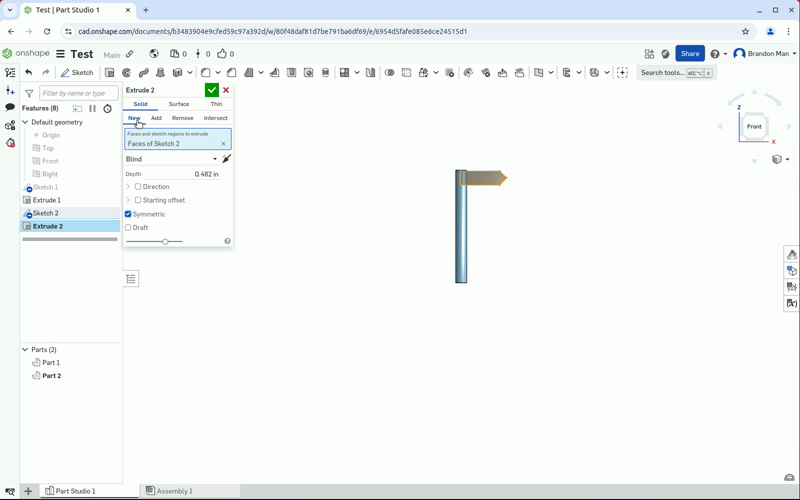
key(enter)
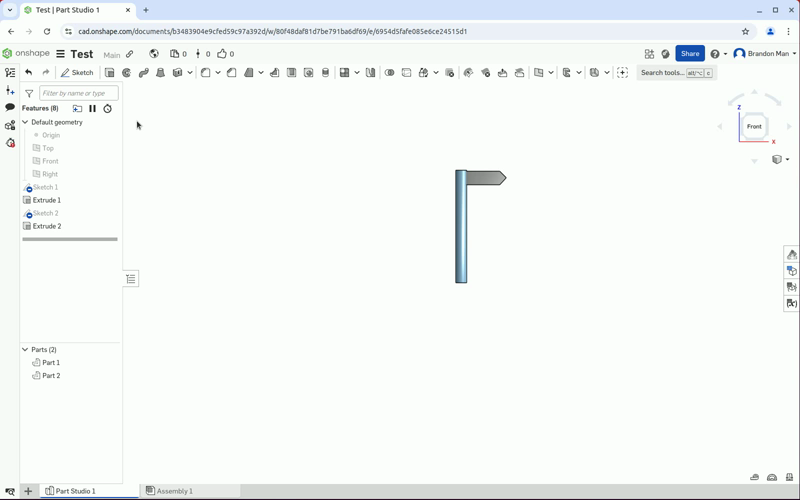
key(shift+h)
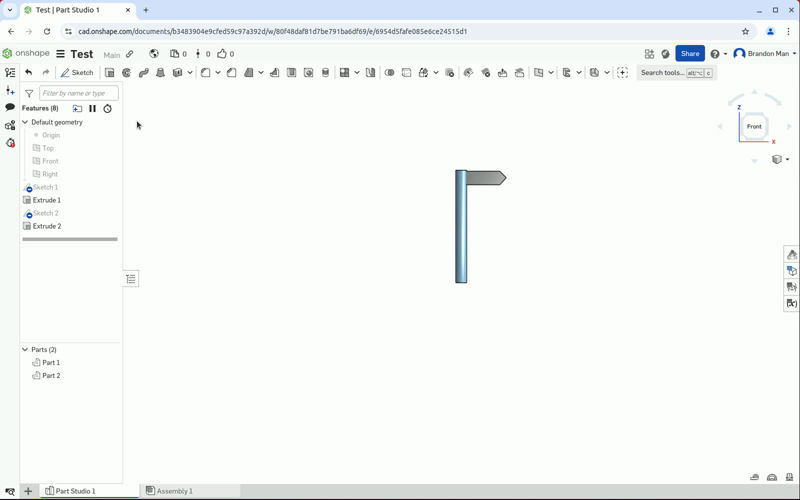
key(shift+h)
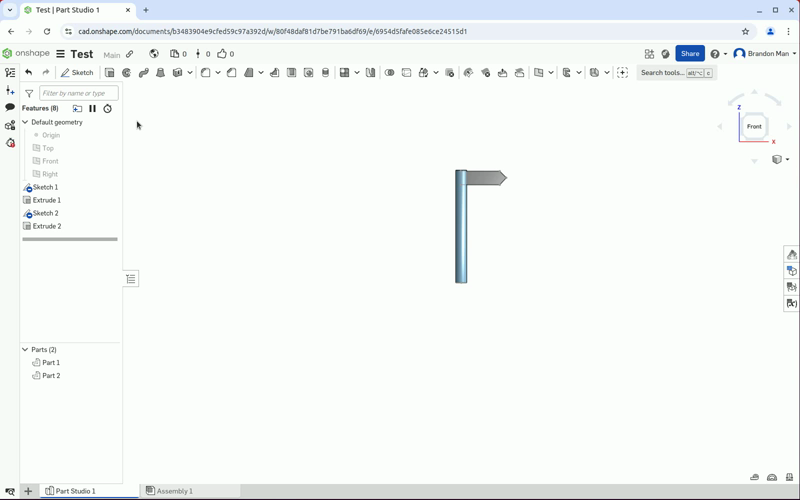
key(shift+7)
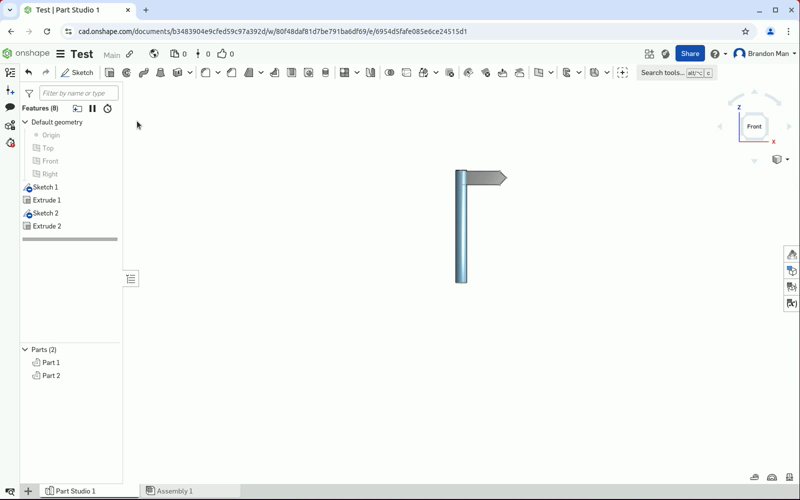
key(left, 2)
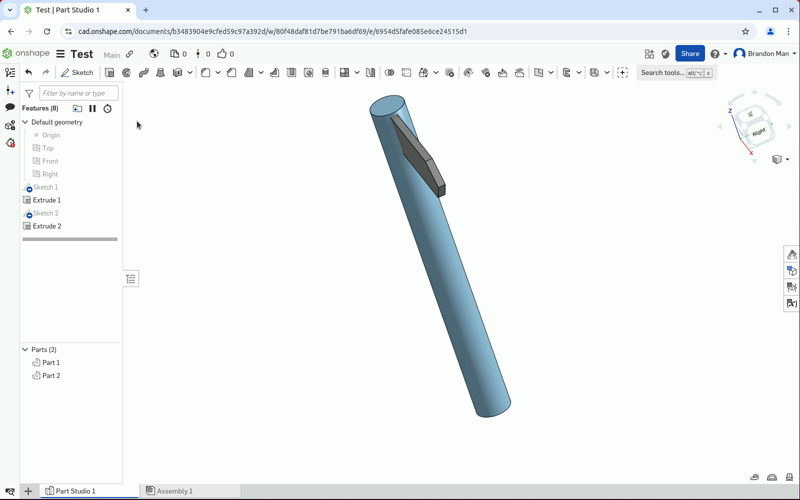
key(down, 2)
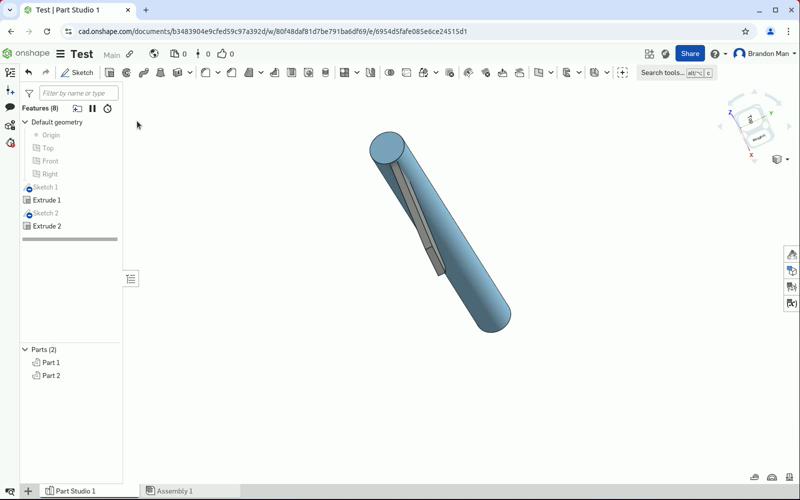
key(up, 2)
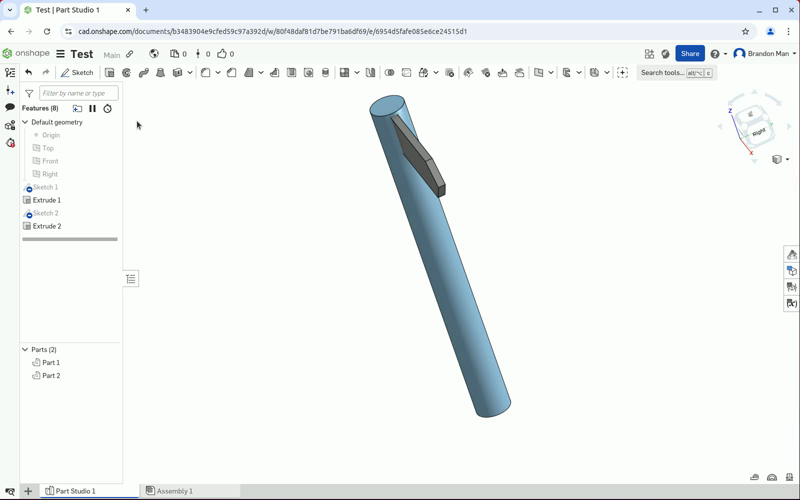
key(right, 2)
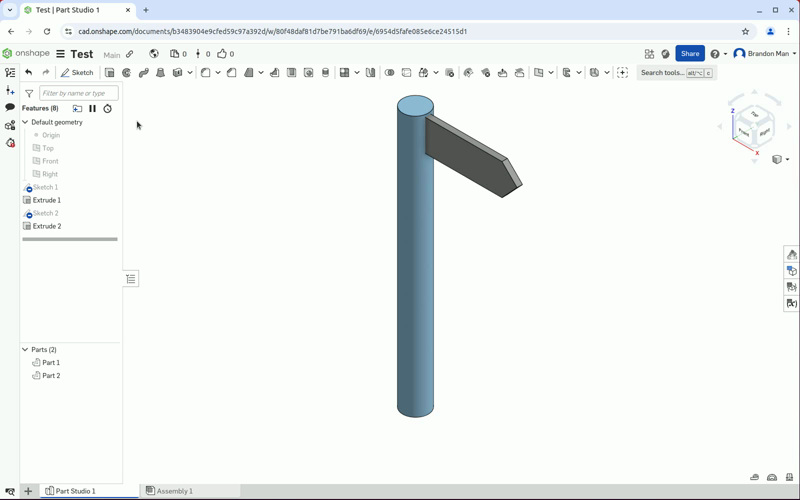
mouse_move(73, 189)
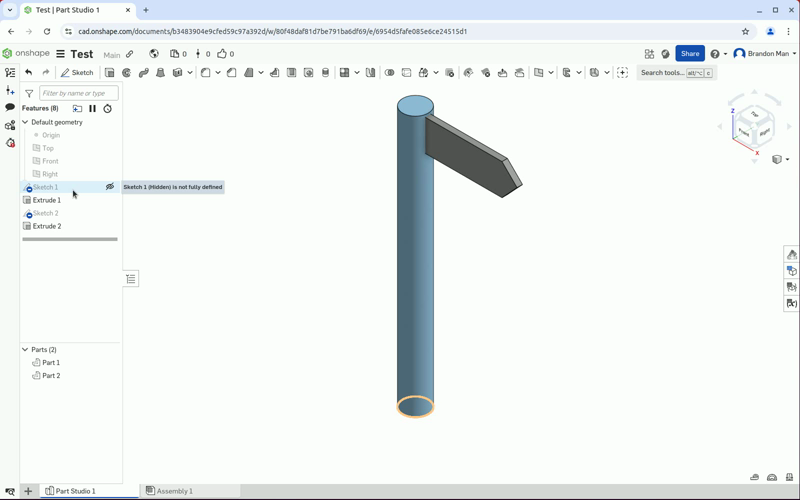
click(73, 189)